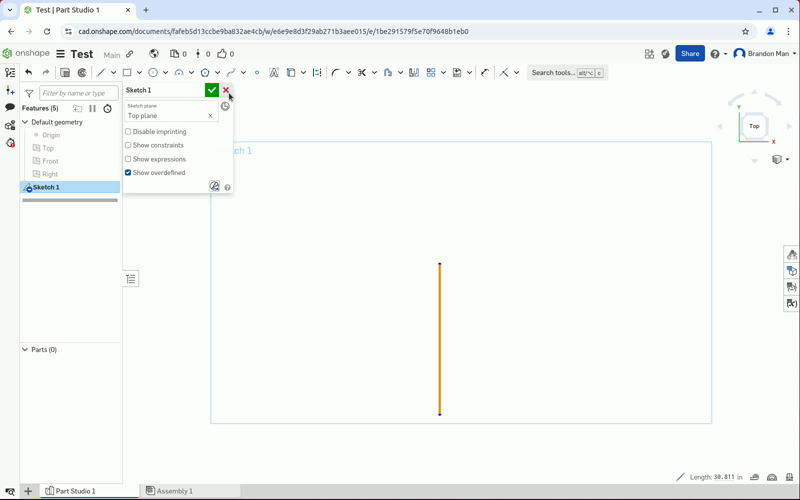
key(shift+h)
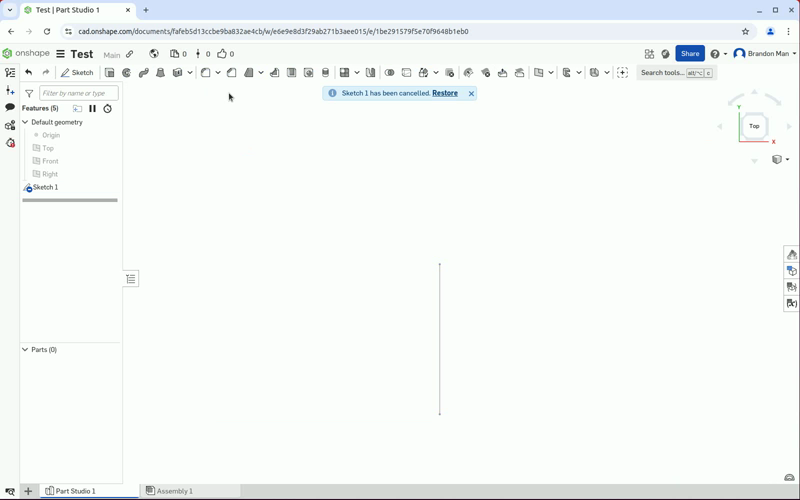
key(shift+s)
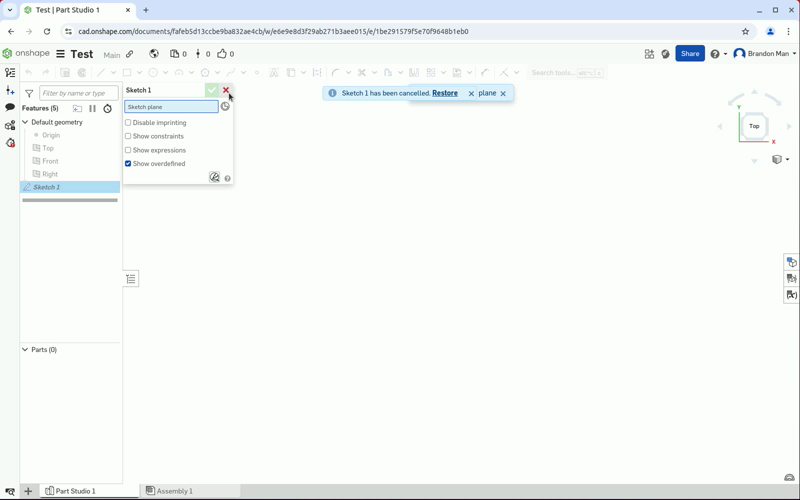
mouse_move(73, 150)
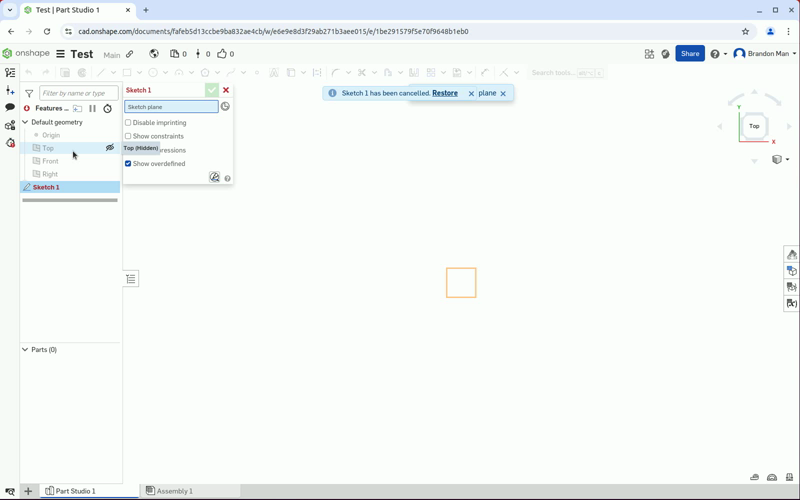
click(73, 150)
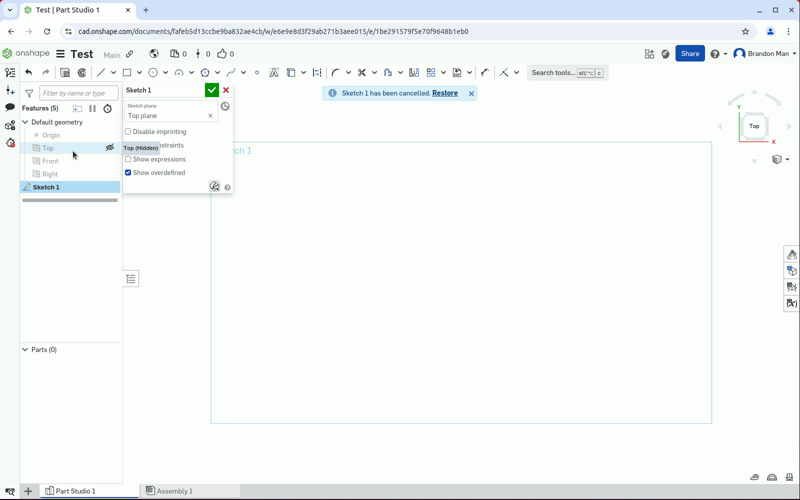
mouse_move(73, 352)
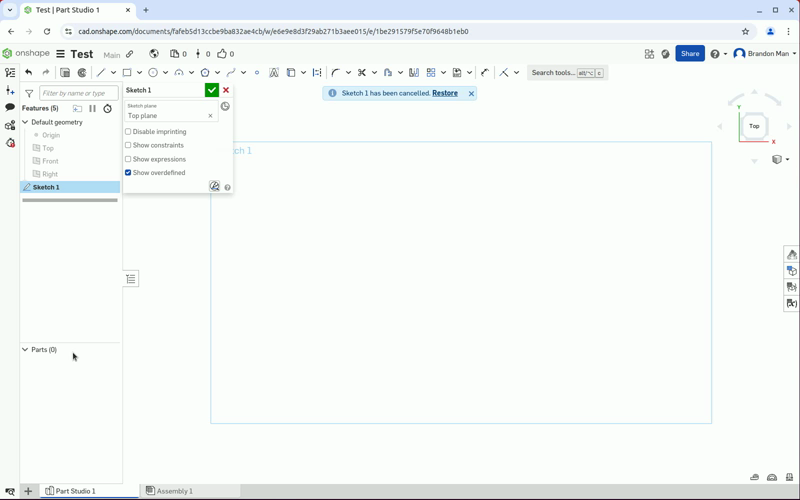
key(y)
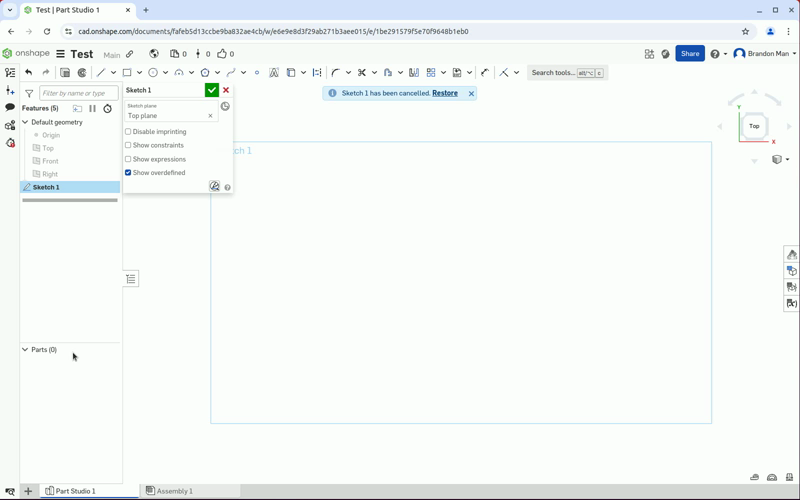
key(a)
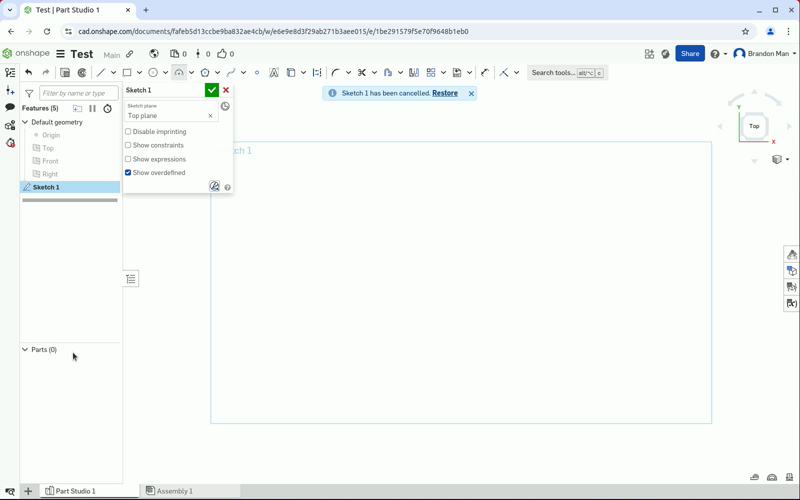
key_down(shift)
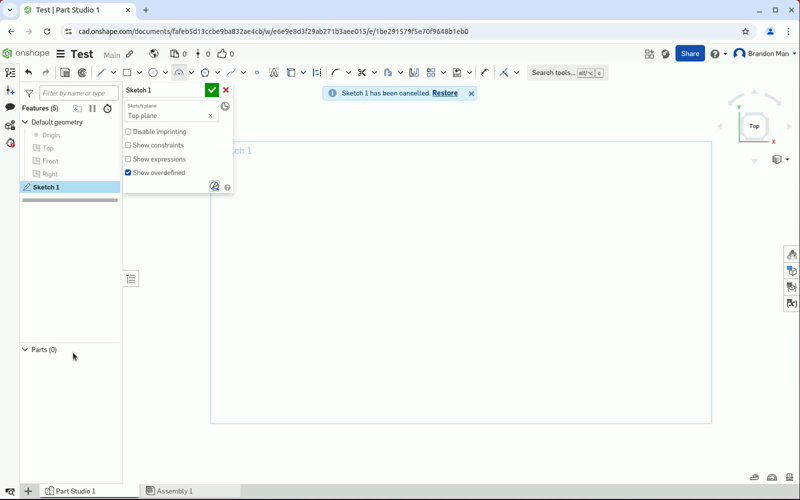
mouse_move(384, 246)
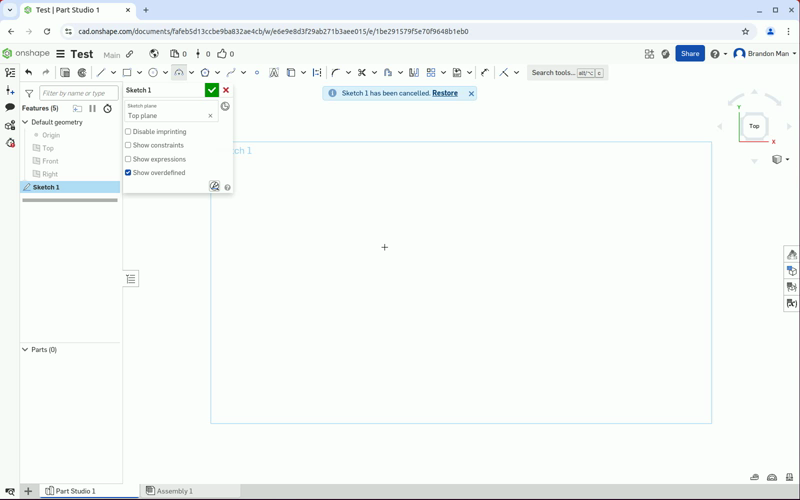
click(384, 246)
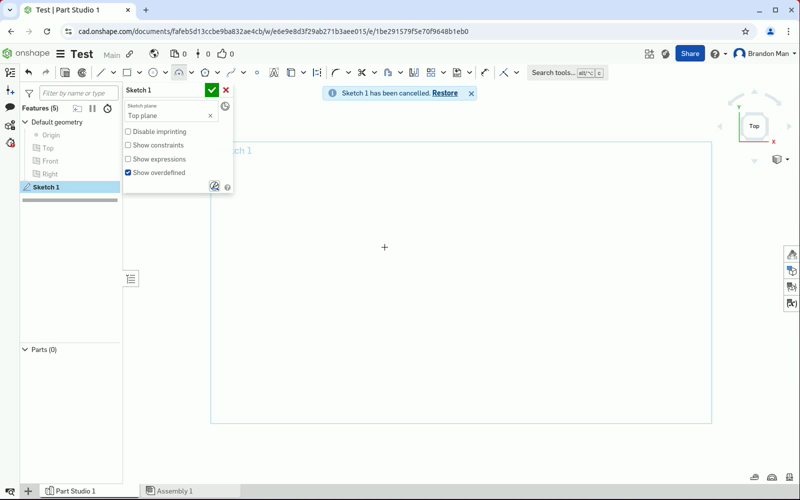
key_up(shift)
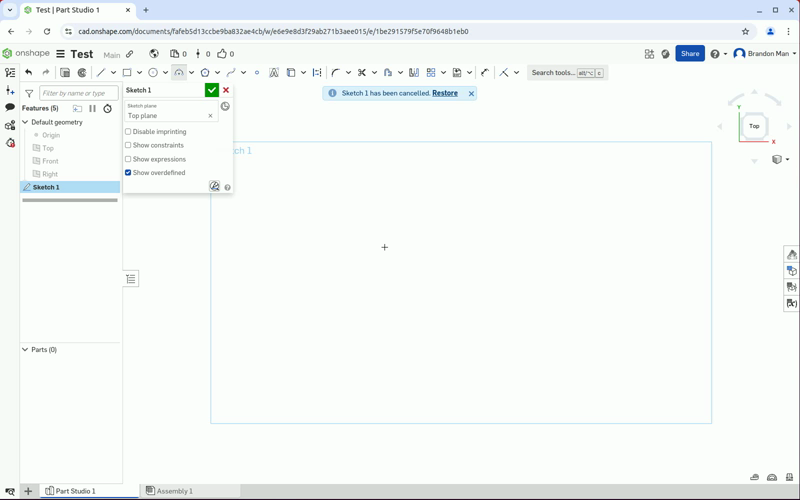
key_down(shift)
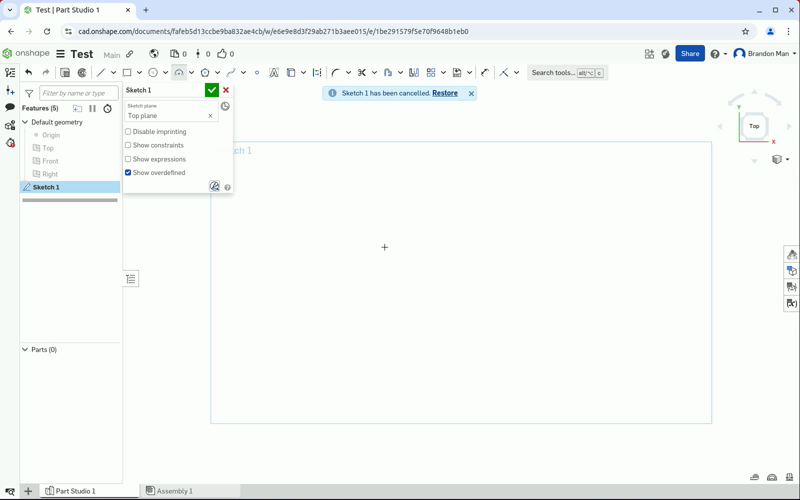
mouse_move(385, 246)
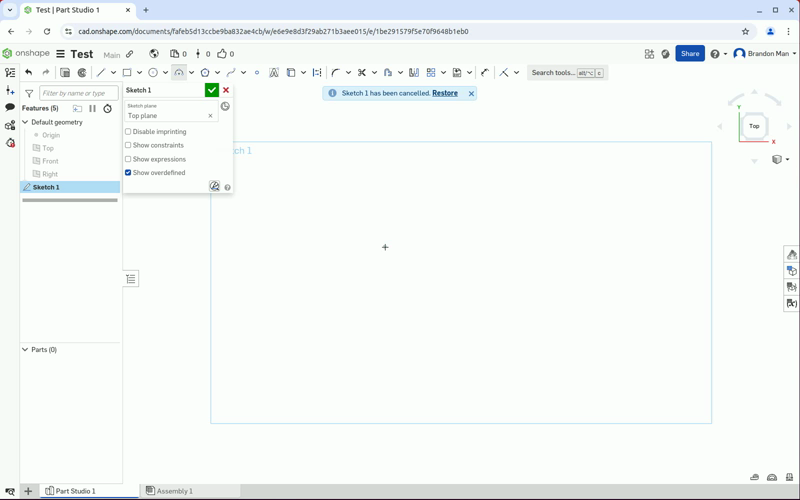
scroll(6)
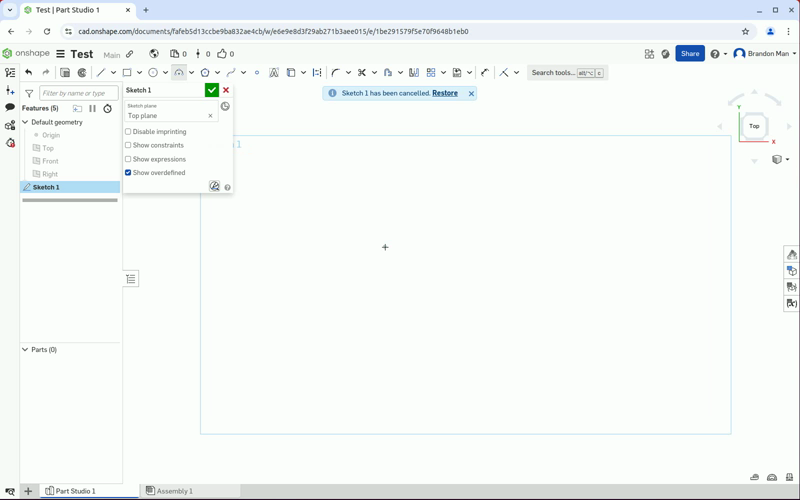
scroll(6)
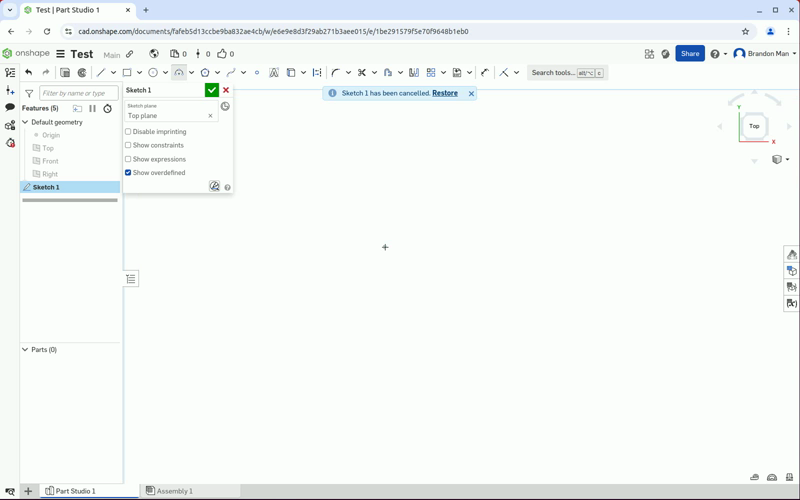
scroll(6)
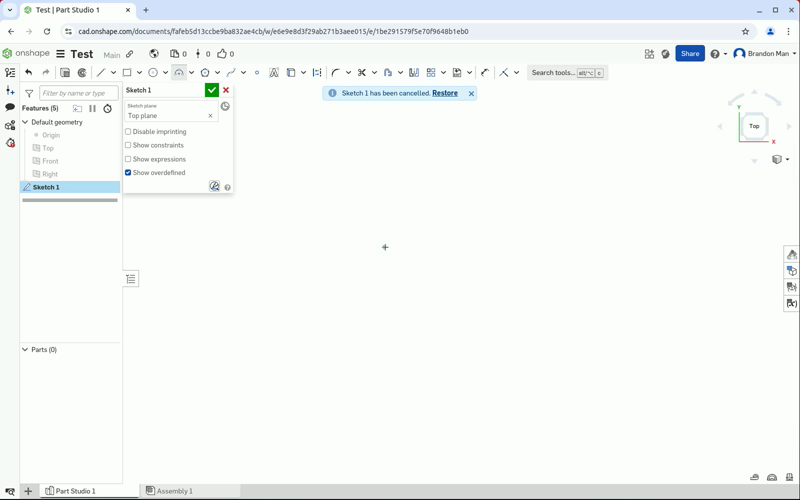
scroll(6)
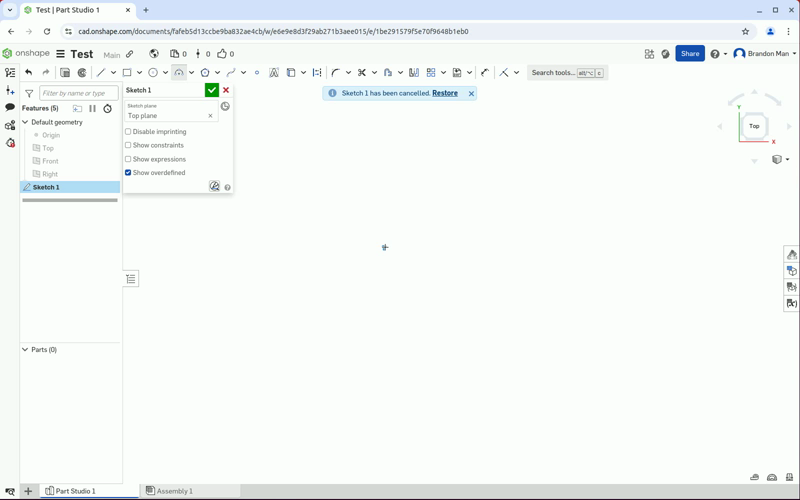
scroll(6)
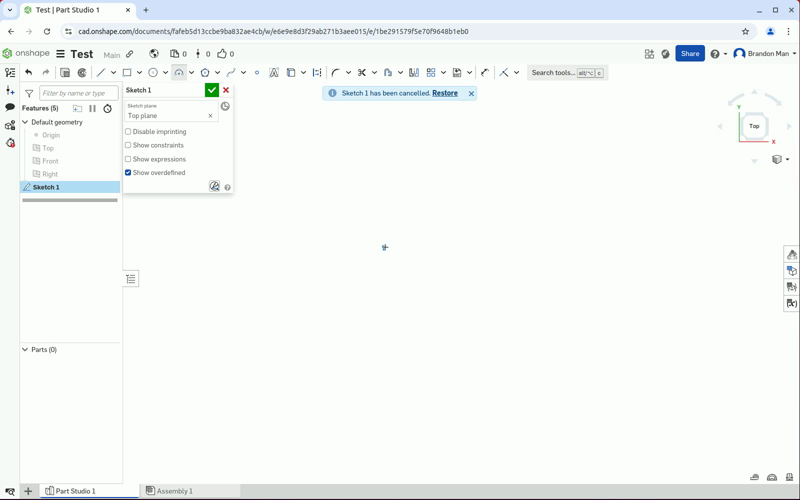
scroll(6)
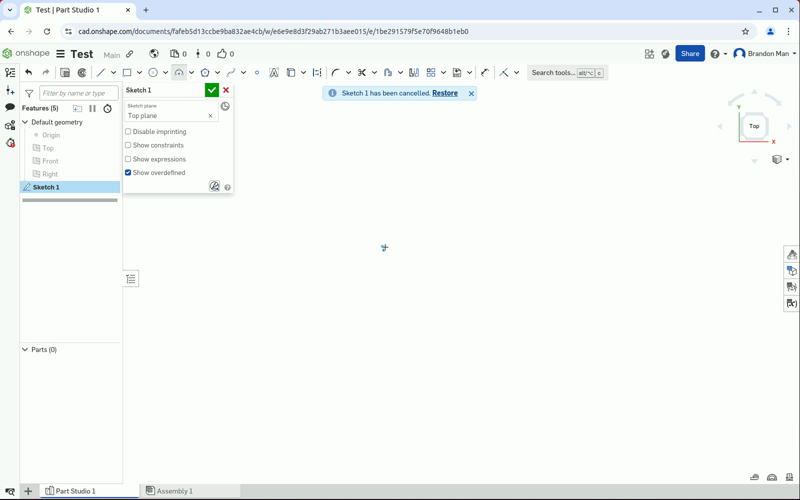
scroll(6)
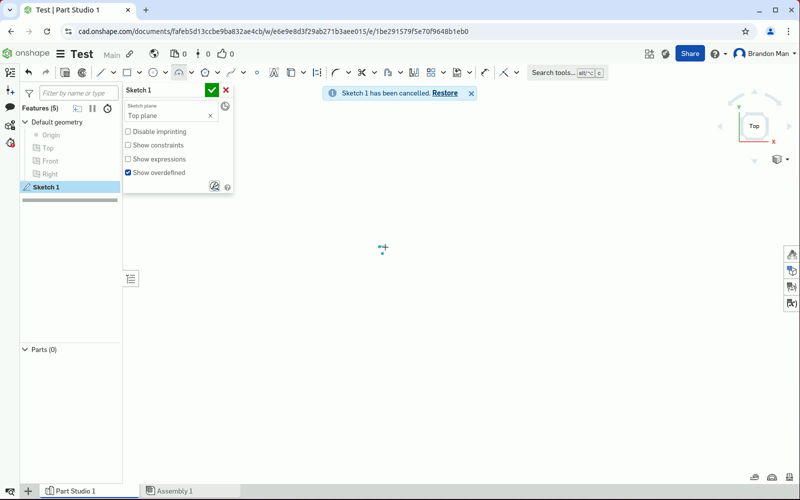
click(385, 246)
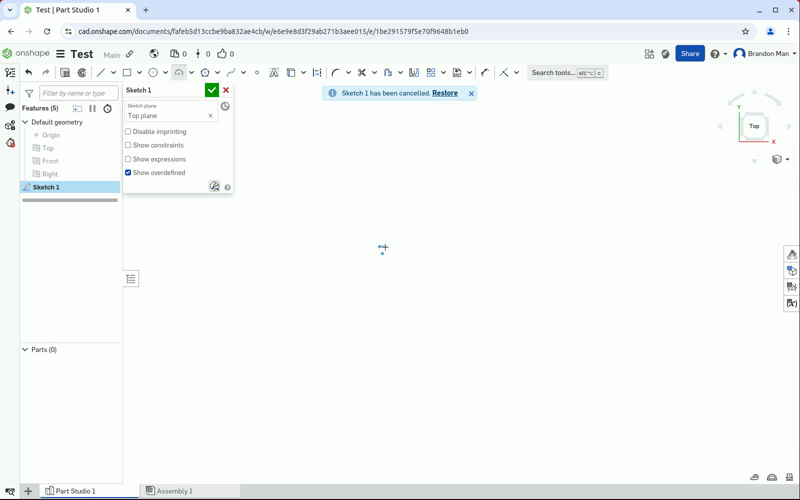
scroll(-6)
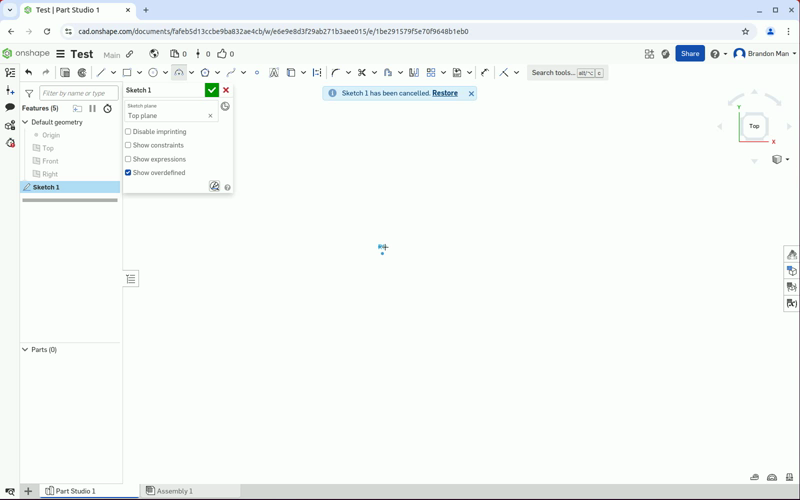
scroll(-6)
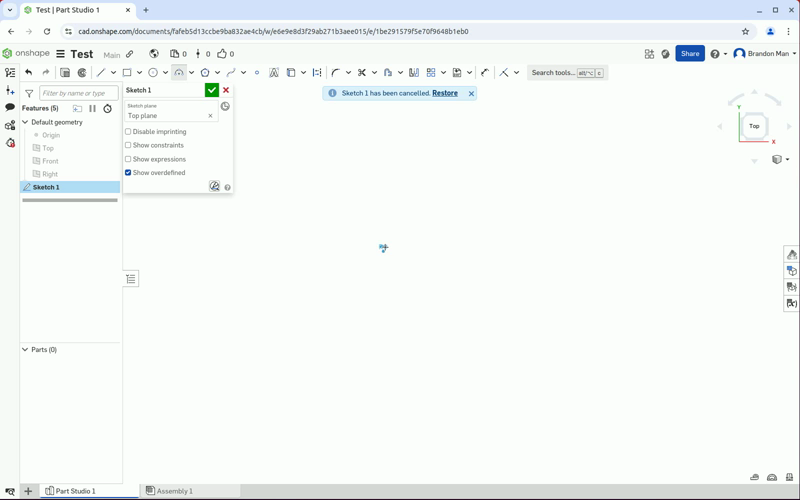
scroll(-6)
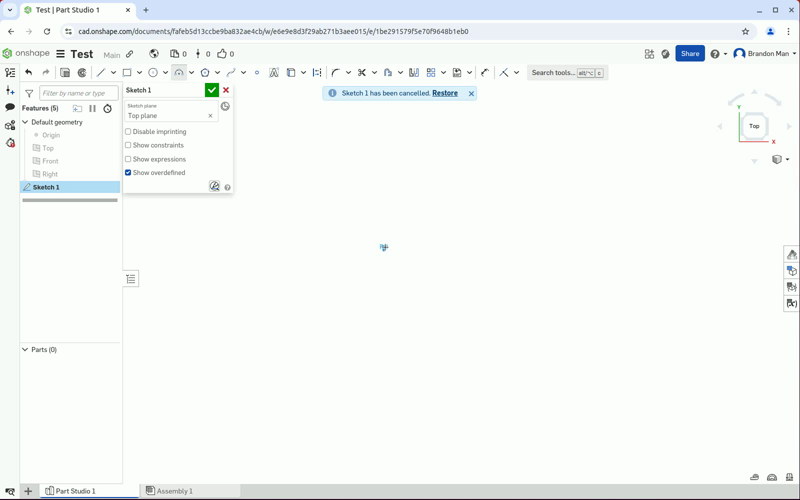
scroll(-6)
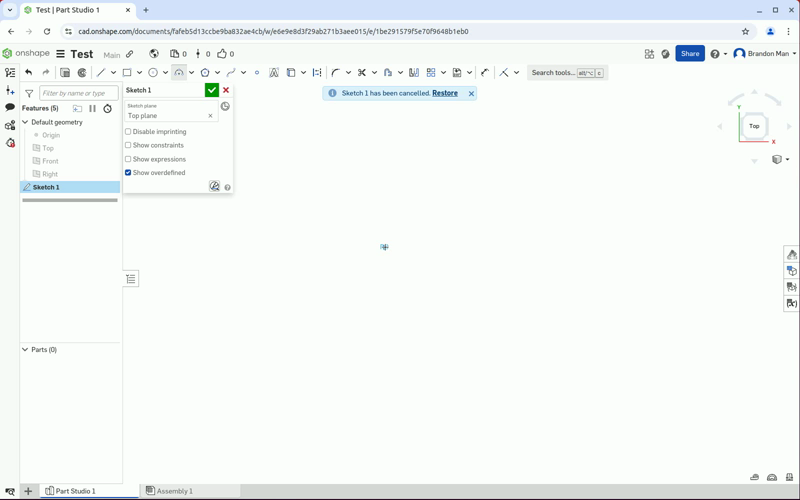
scroll(-6)
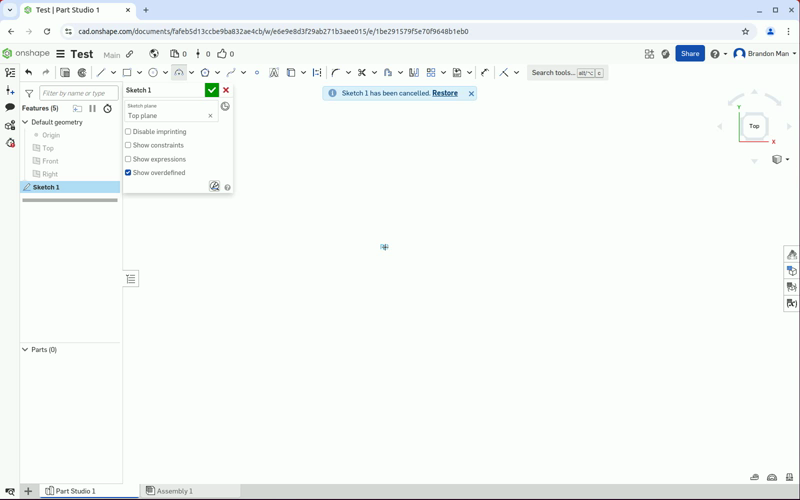
scroll(-6)
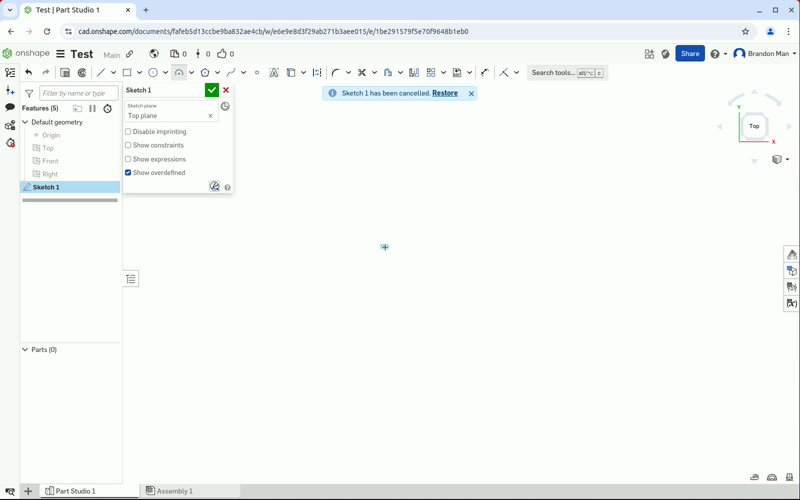
scroll(-6)
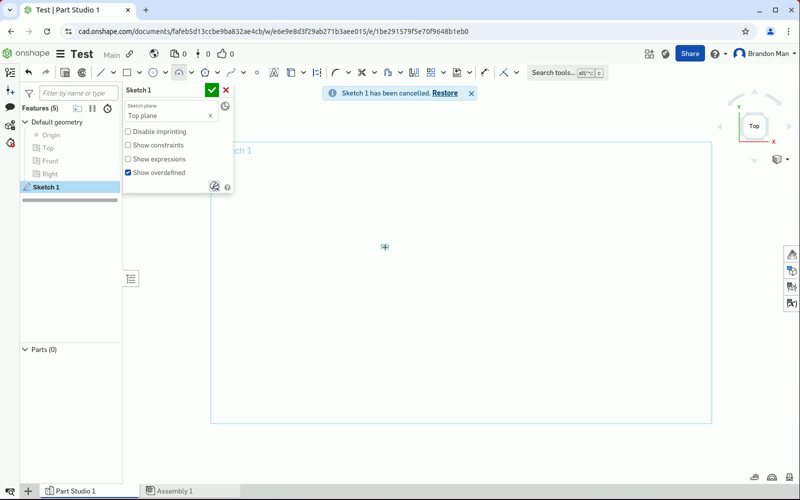
mouse_move(384, 310)
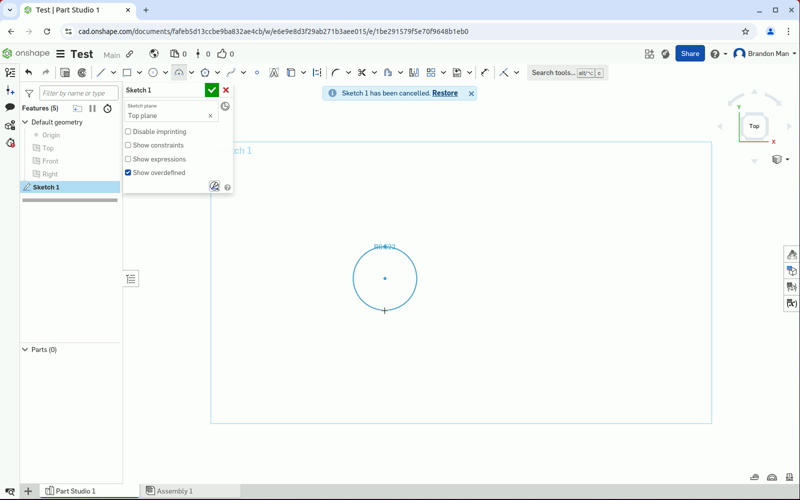
scroll(6)
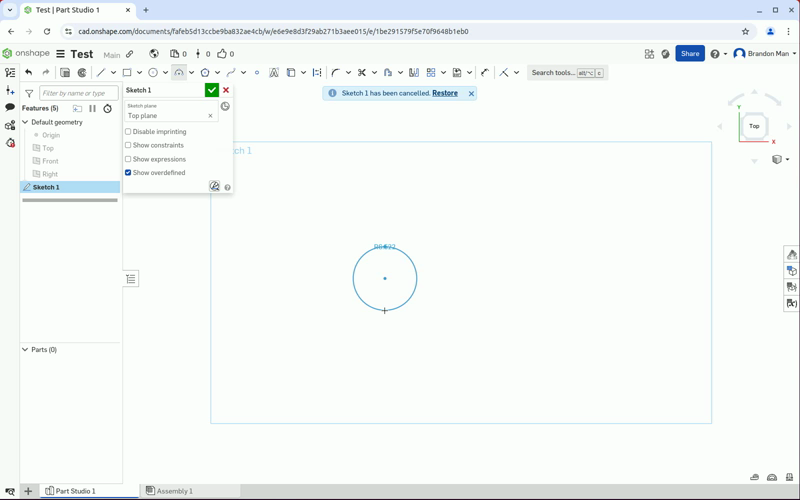
scroll(6)
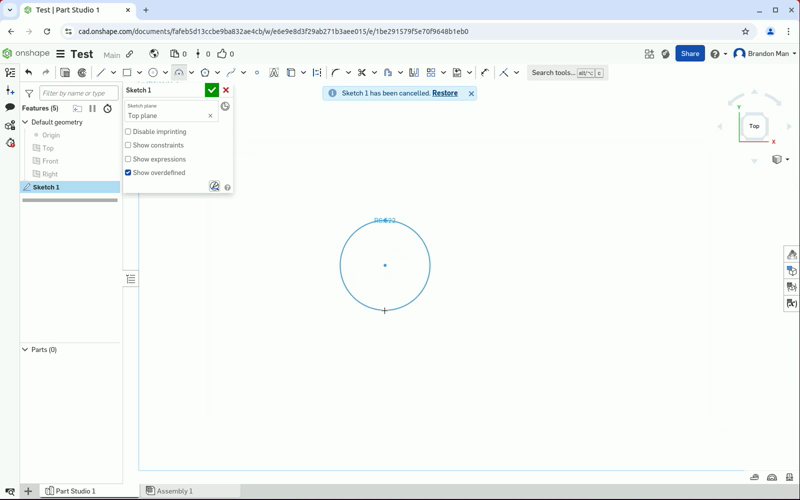
scroll(6)
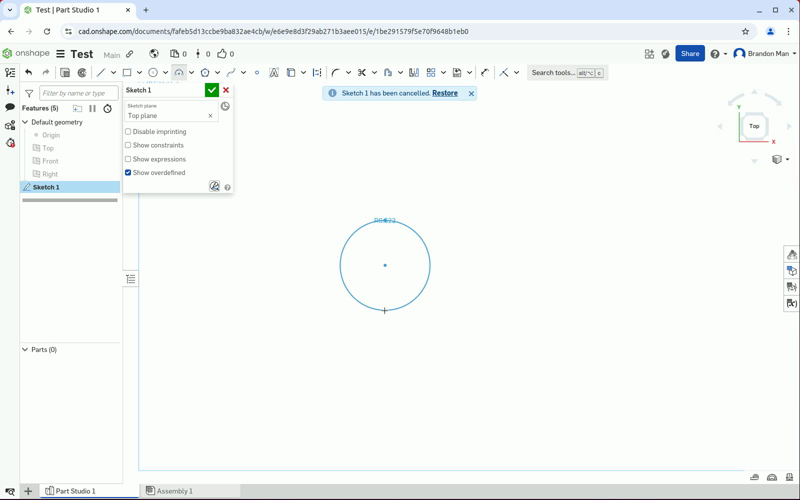
scroll(6)
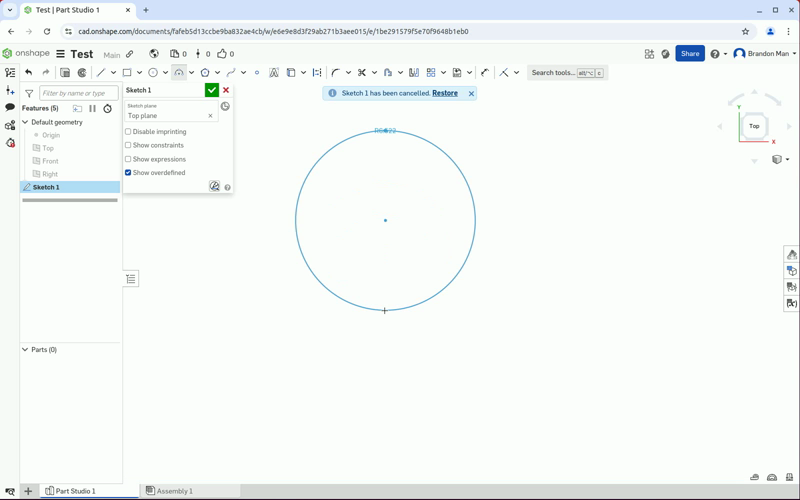
scroll(6)
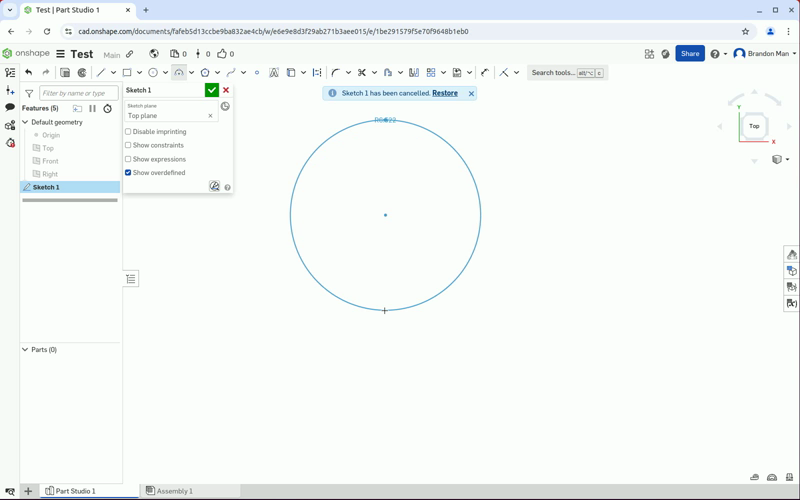
scroll(6)
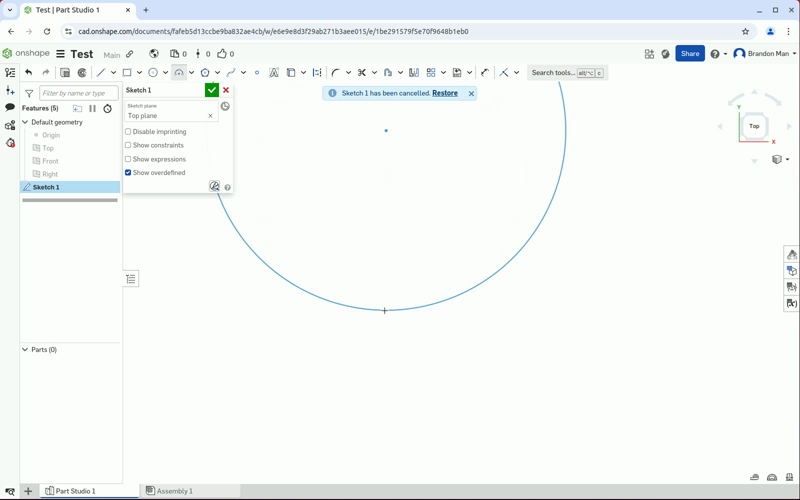
scroll(6)
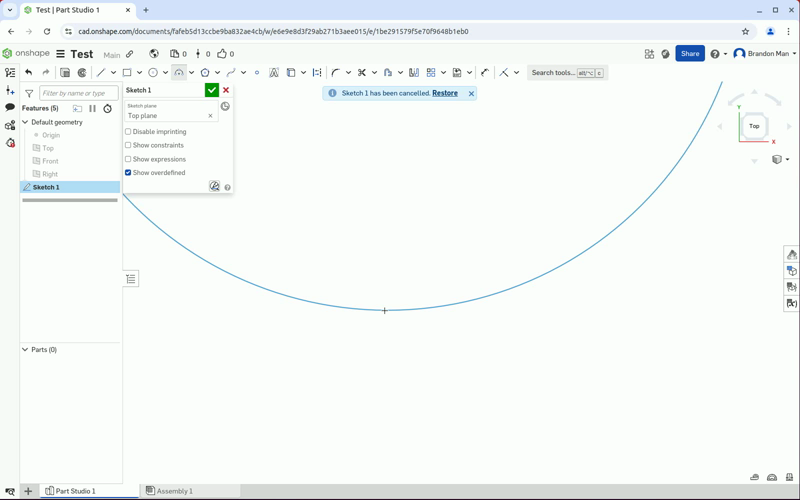
click(384, 310)
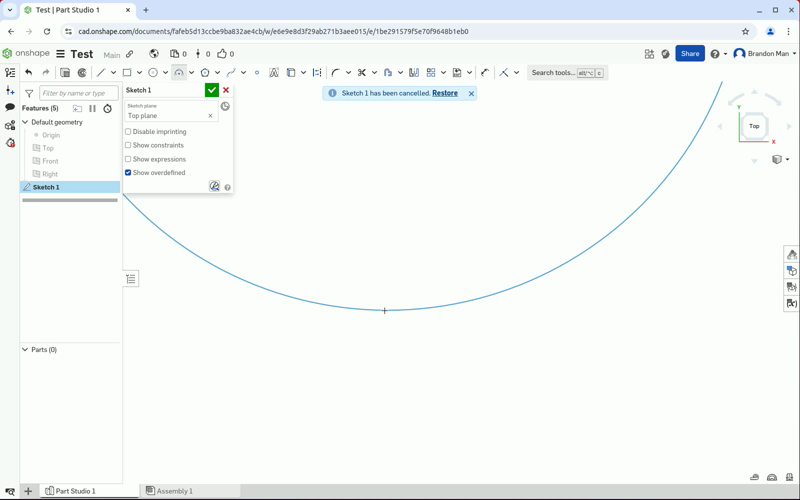
scroll(-6)
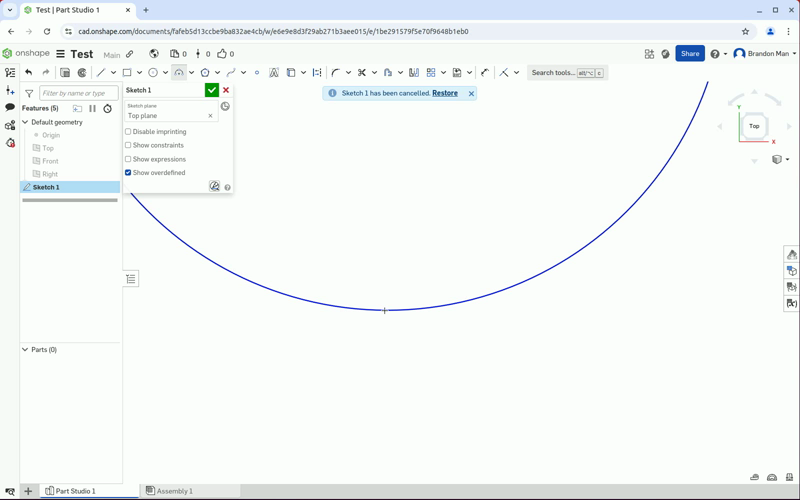
scroll(-6)
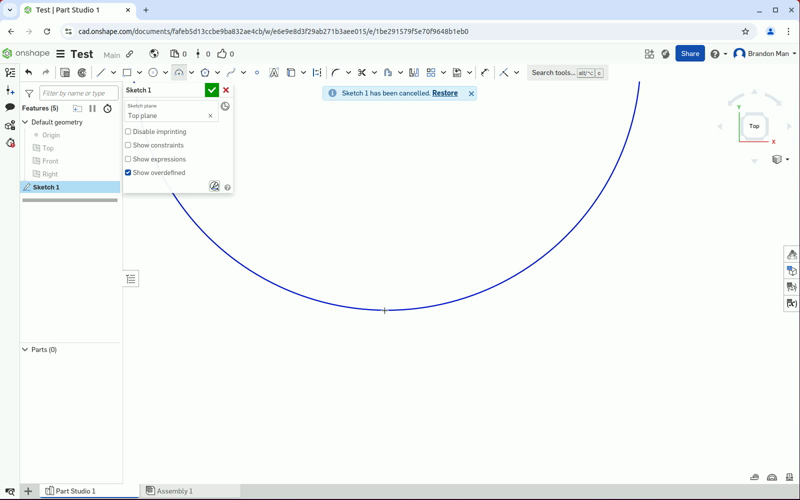
scroll(-6)
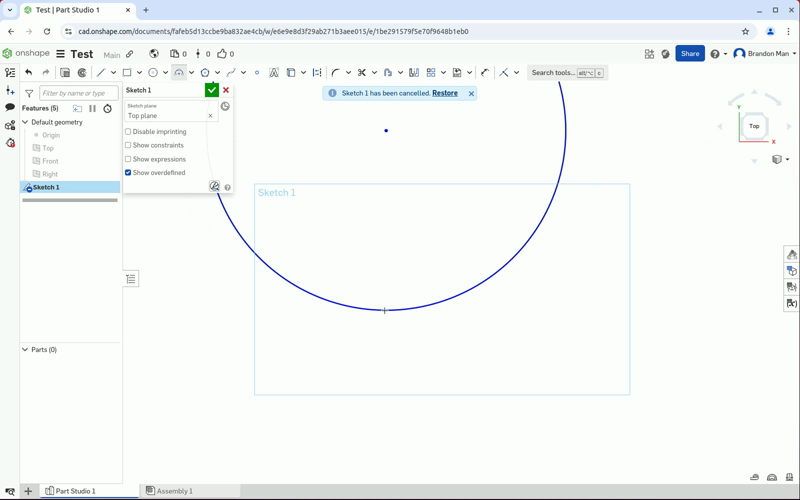
scroll(-6)
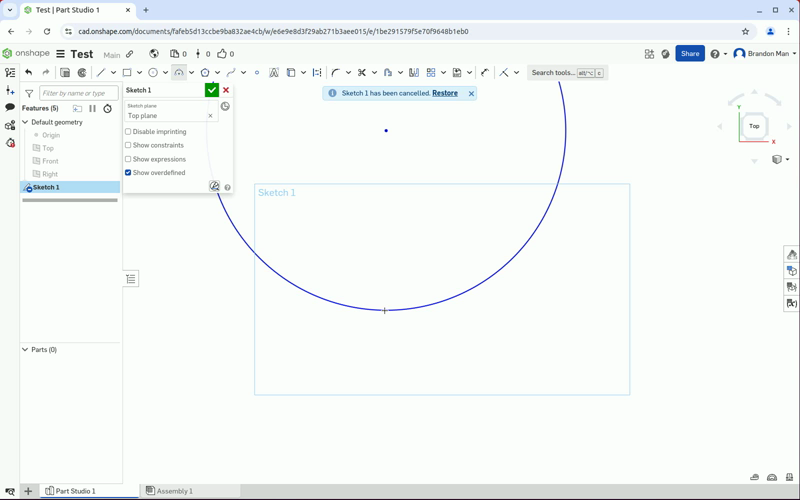
scroll(-6)
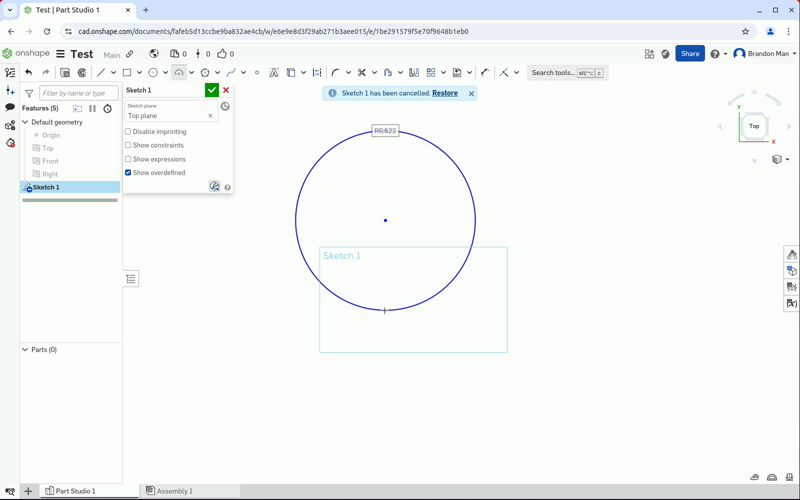
scroll(-6)
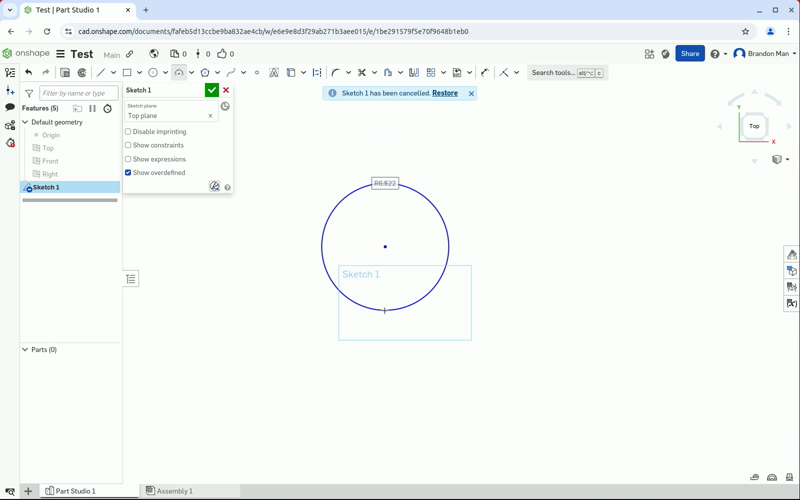
scroll(-6)
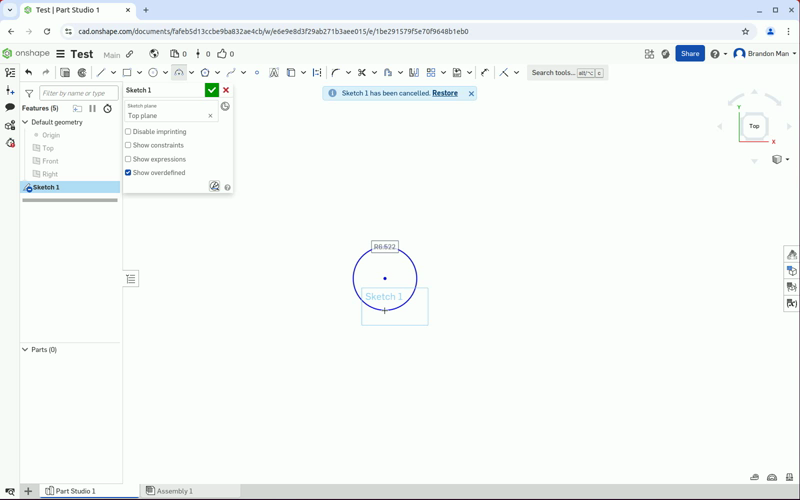
key_up(shift)
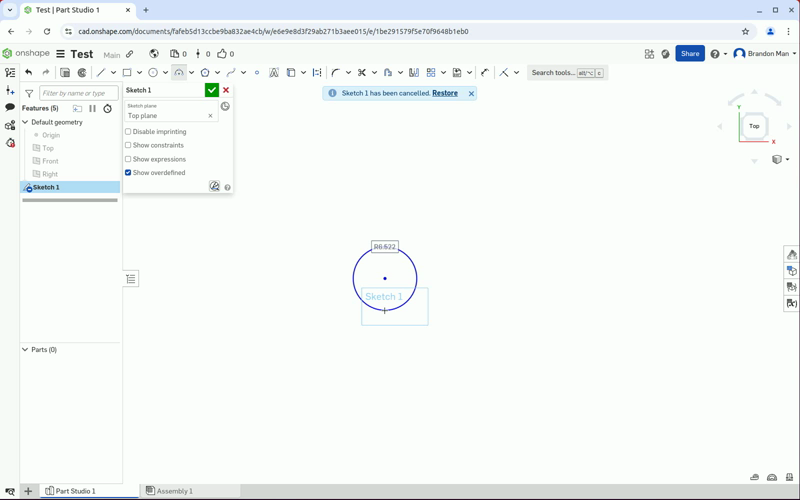
key(esc)
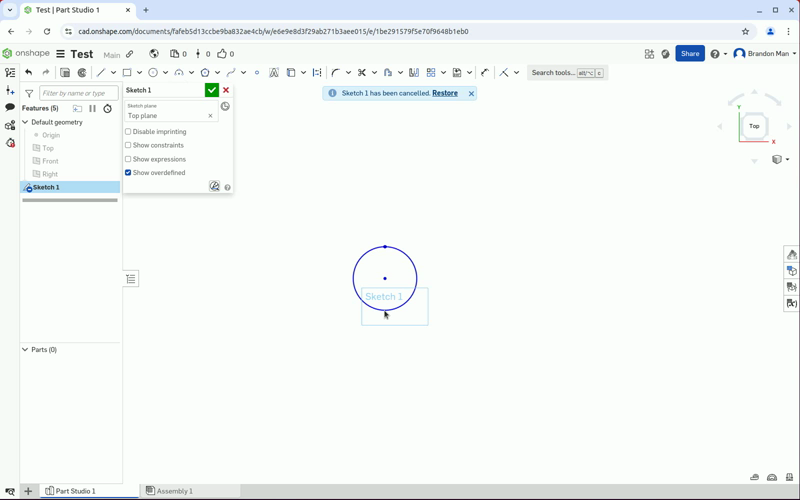
key(l)
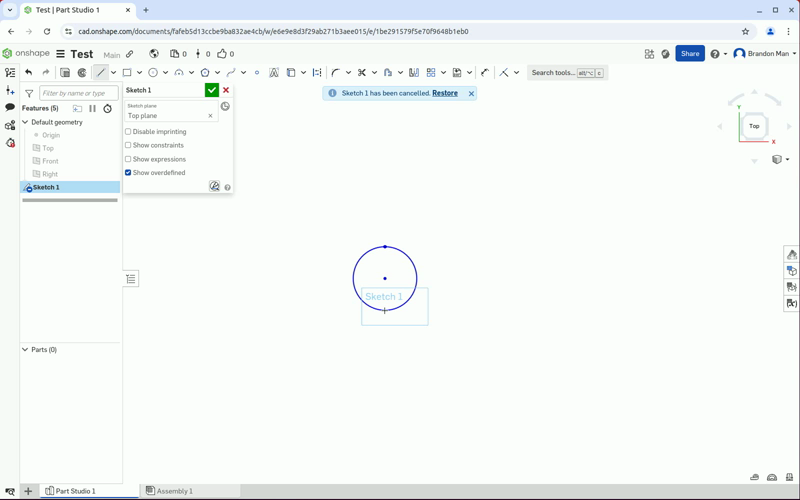
mouse_move(385, 246)
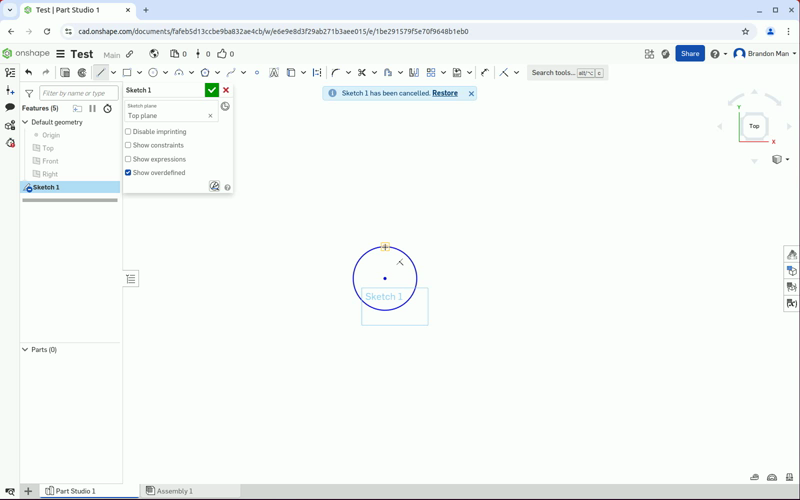
scroll(6)
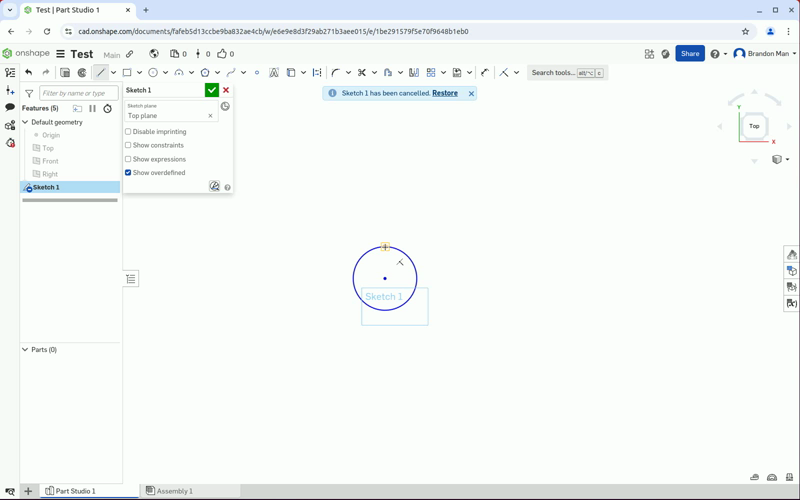
scroll(6)
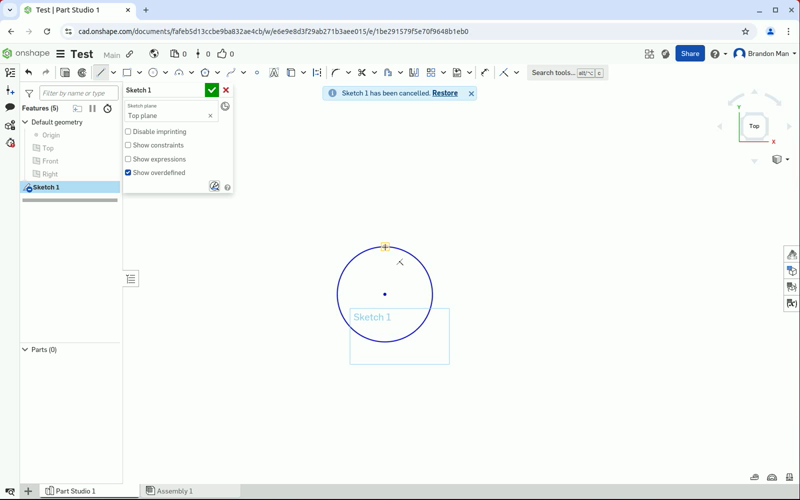
scroll(6)
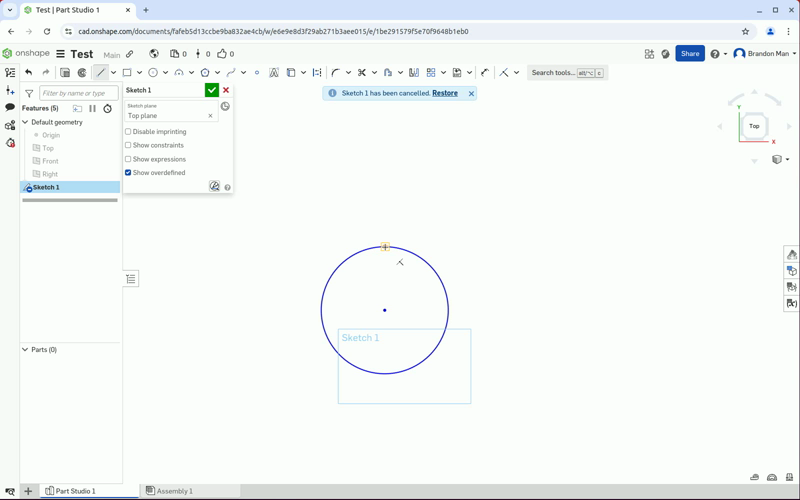
scroll(6)
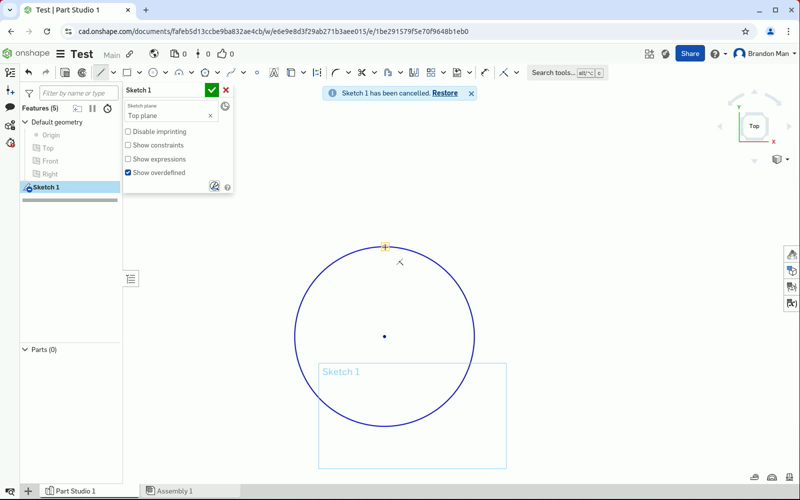
scroll(6)
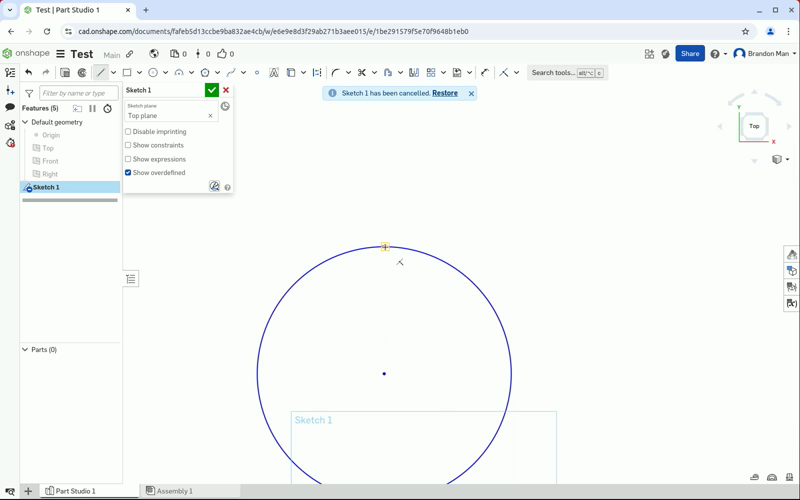
scroll(6)
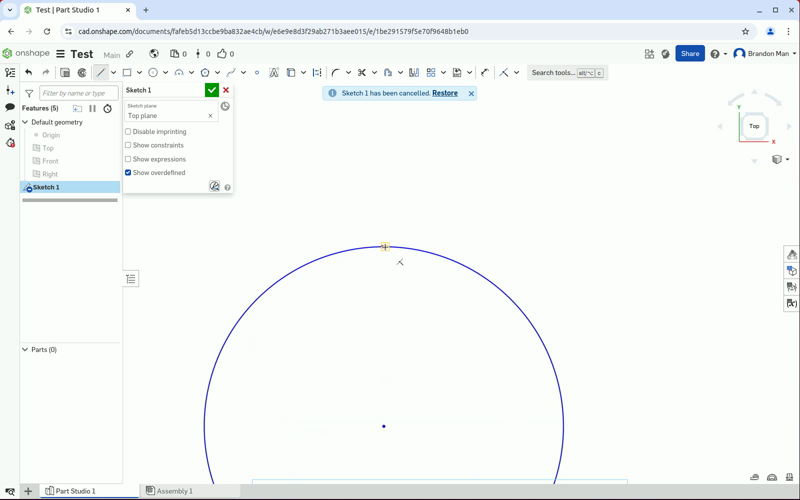
scroll(6)
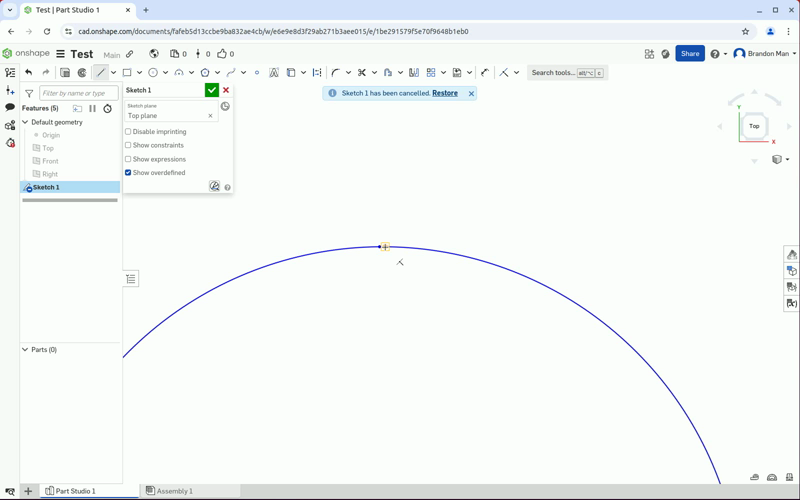
click(385, 246)
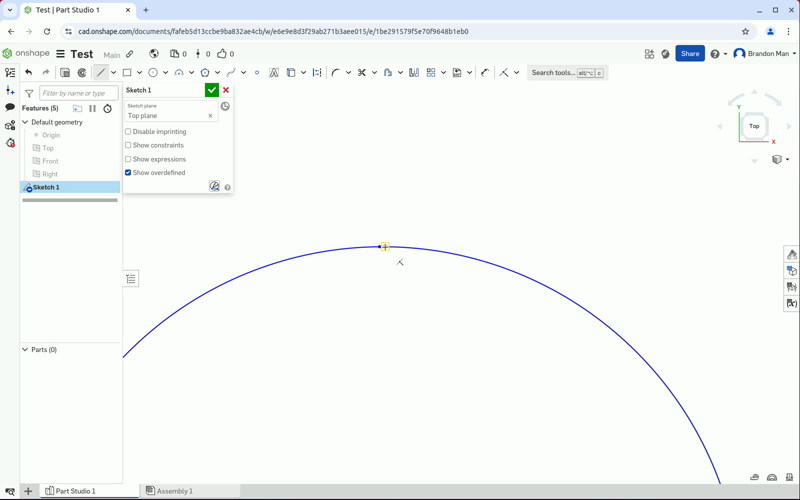
scroll(-6)
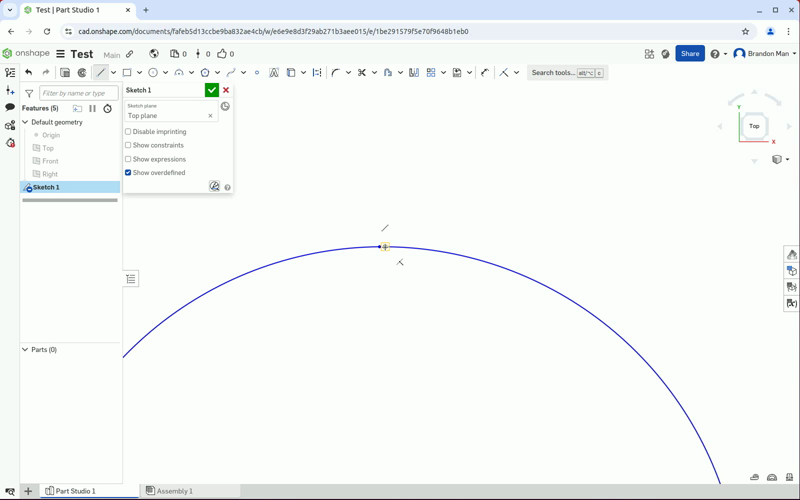
scroll(-6)
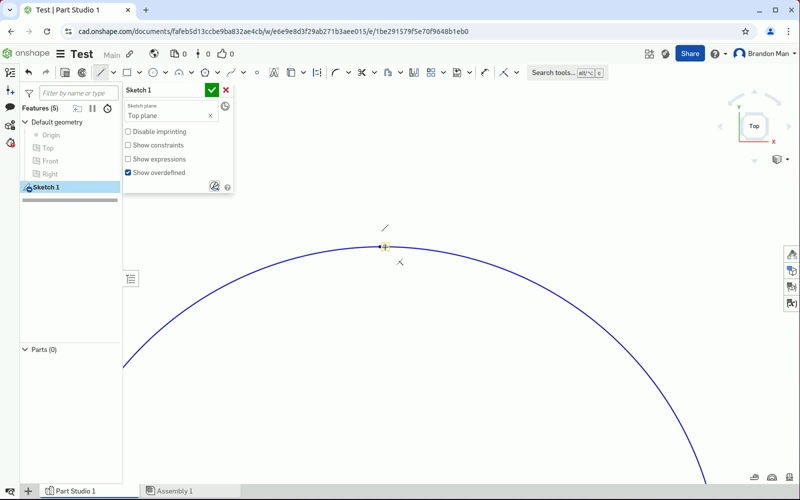
scroll(-6)
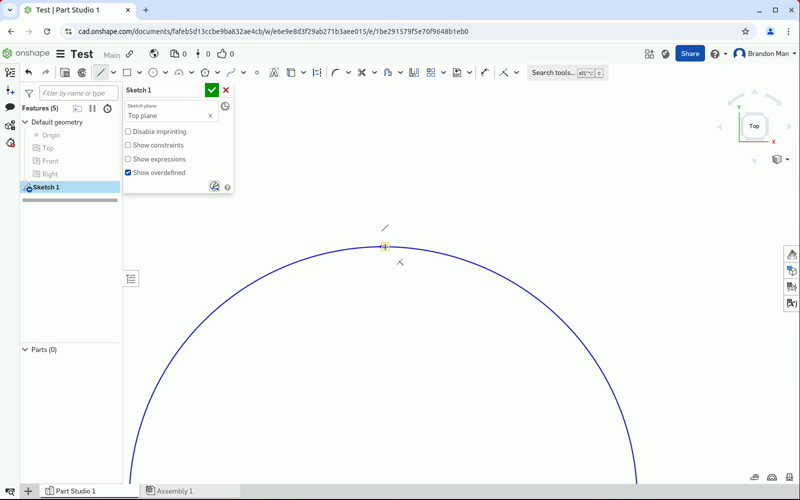
scroll(-6)
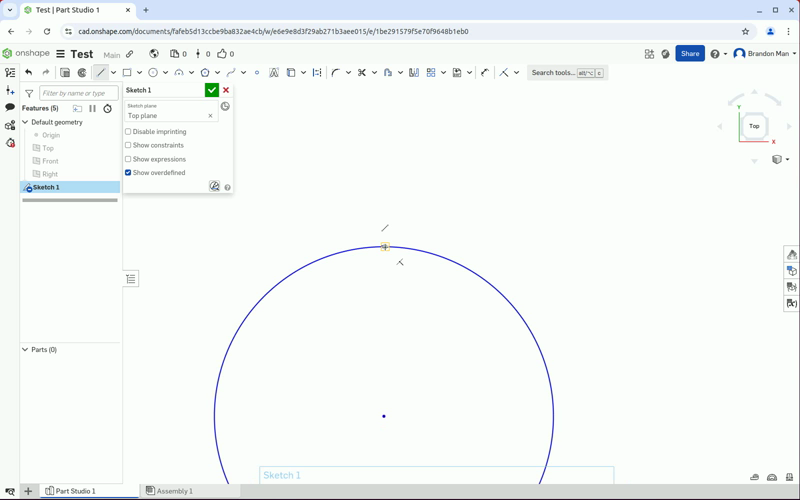
scroll(-6)
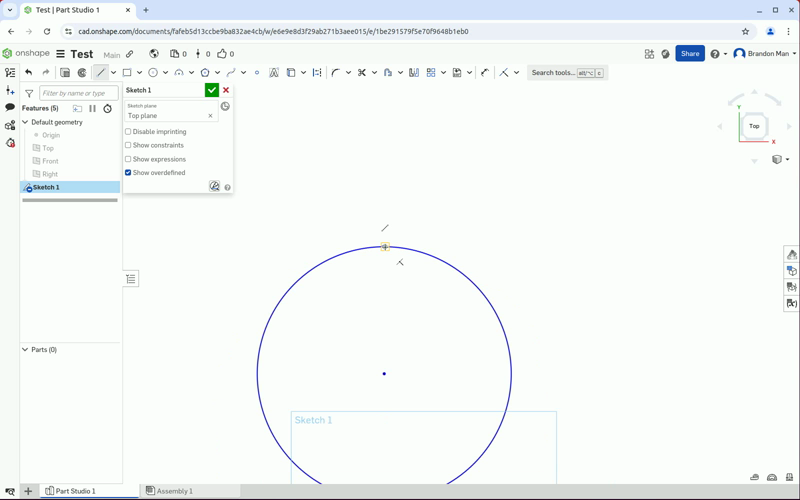
scroll(-6)
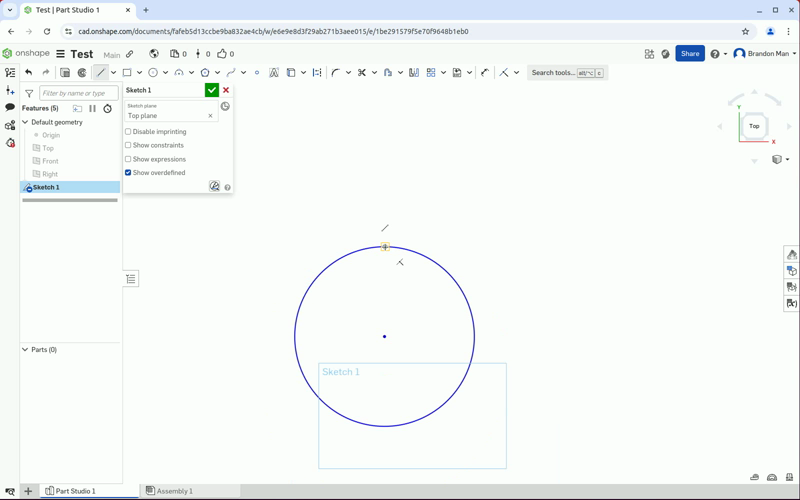
scroll(-6)
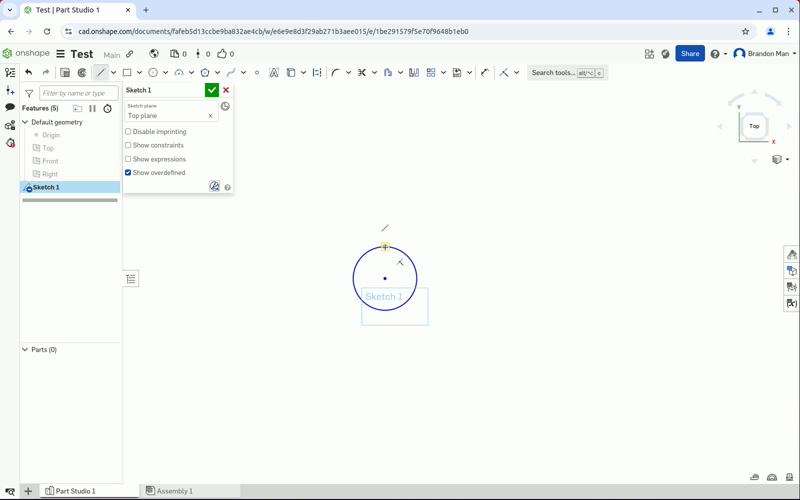
mouse_move(415, 246)
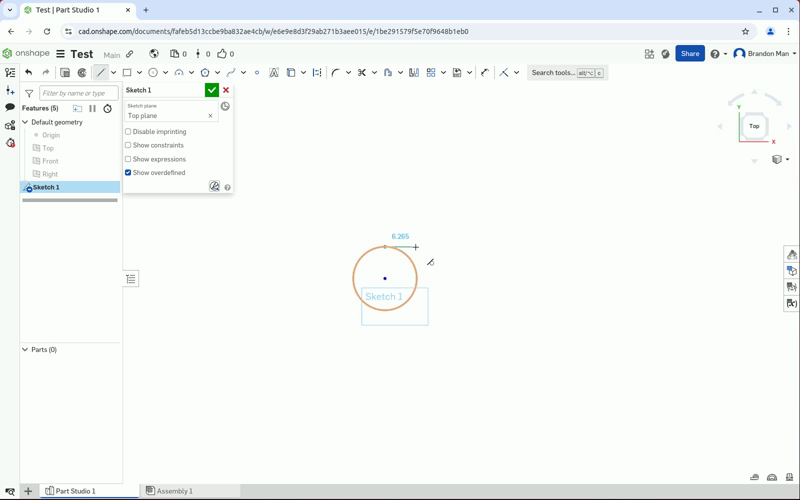
key_down(shift)
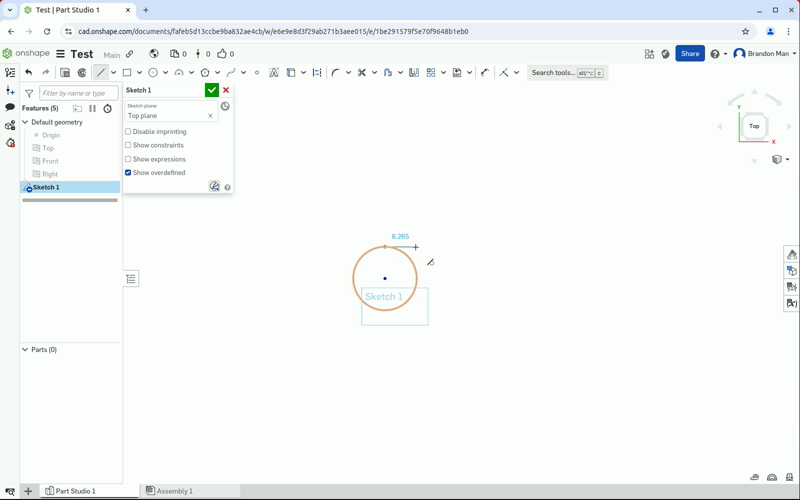
mouse_move(384, 246)
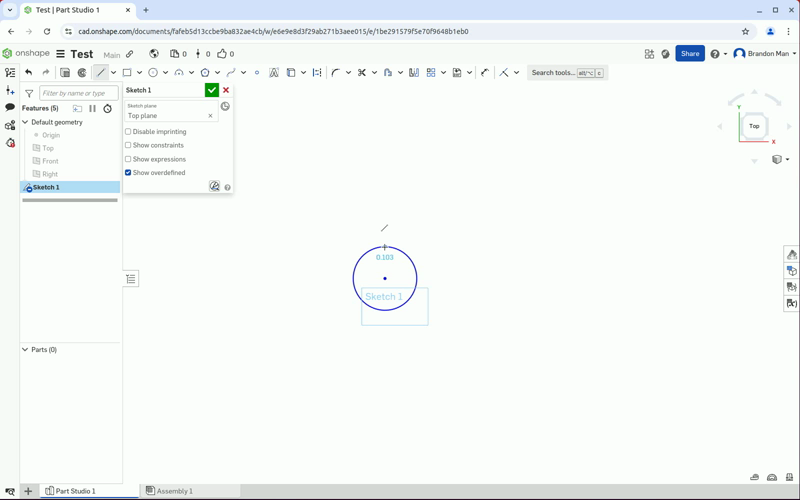
scroll(6)
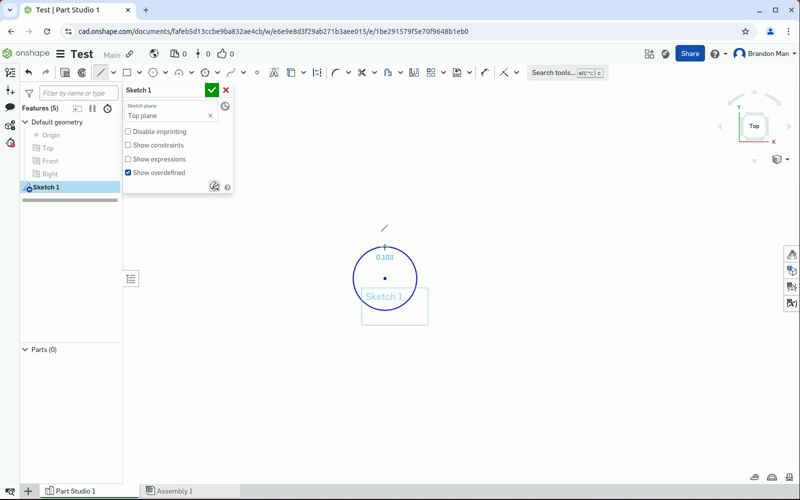
scroll(6)
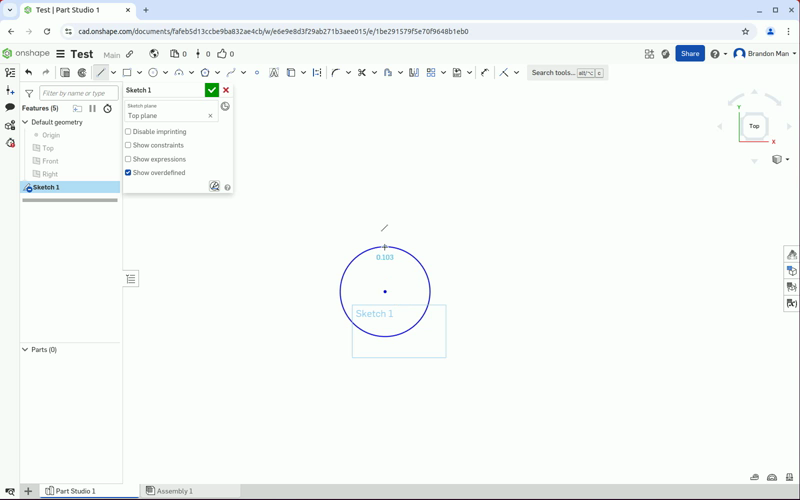
scroll(6)
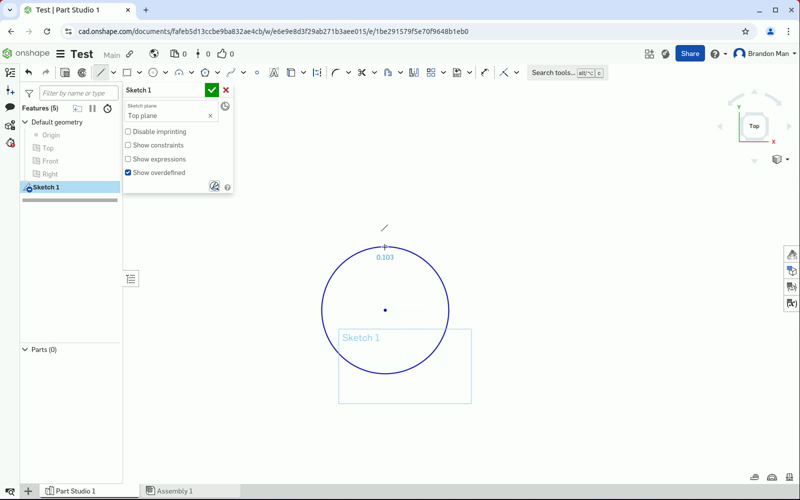
scroll(6)
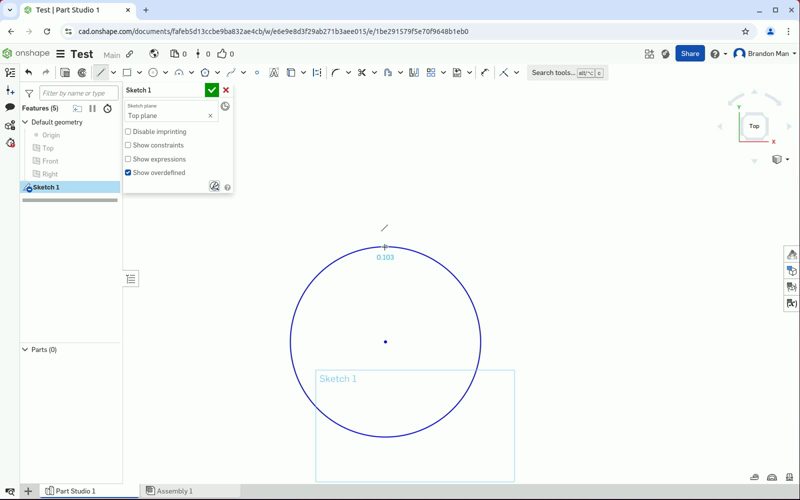
scroll(6)
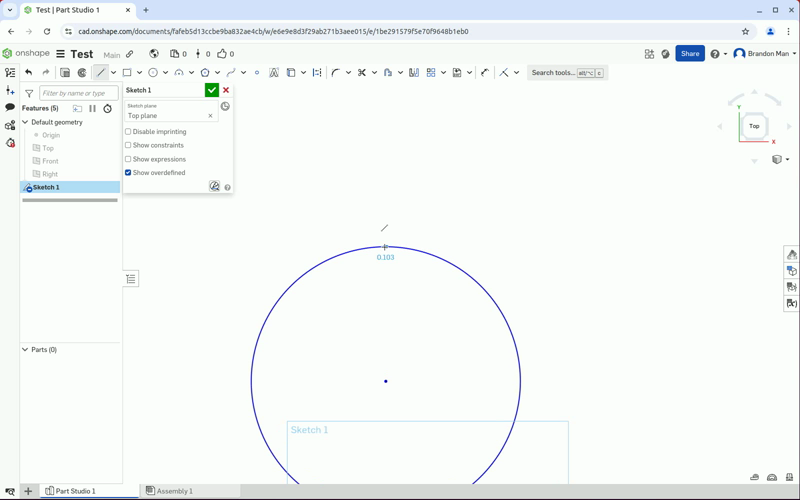
scroll(6)
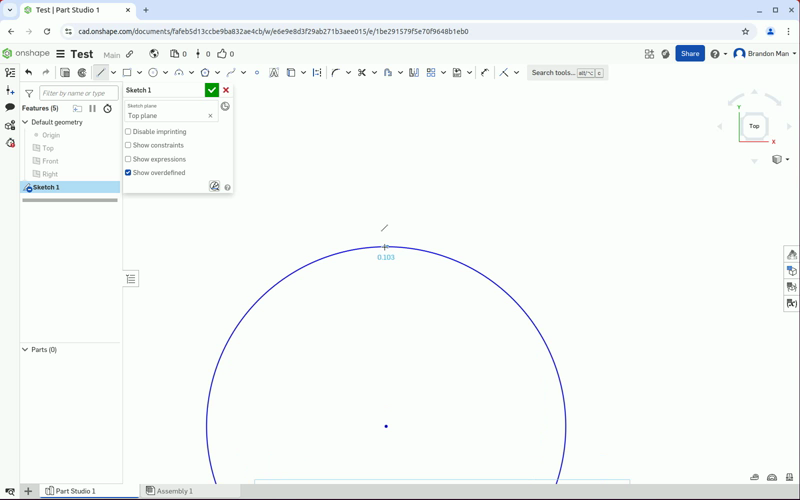
scroll(6)
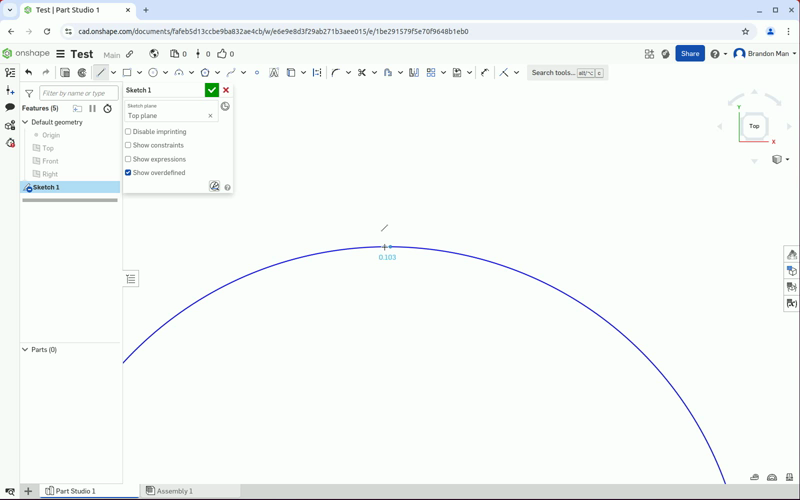
key_up(shift)
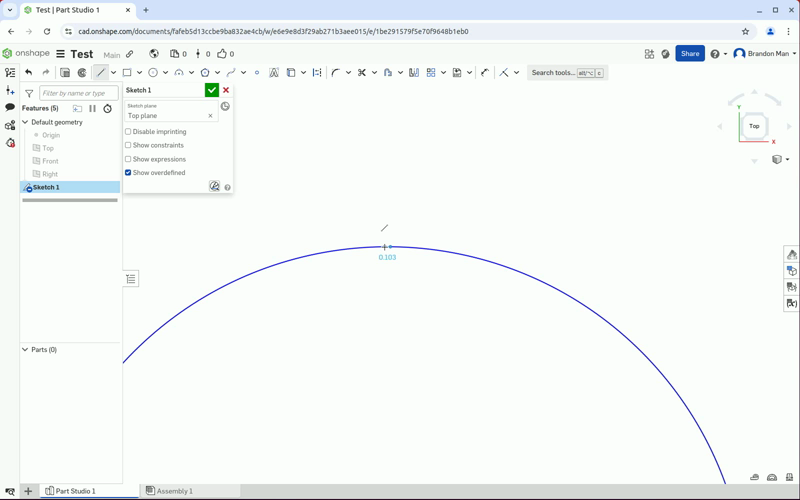
click(384, 246)
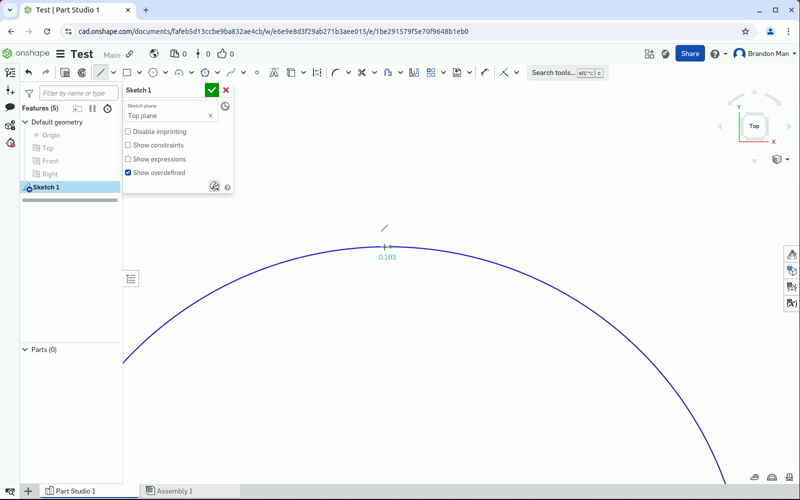
scroll(-6)
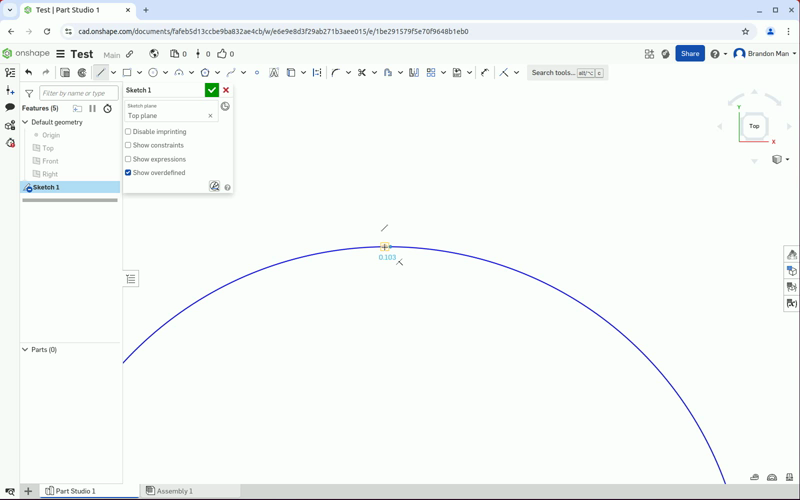
scroll(-6)
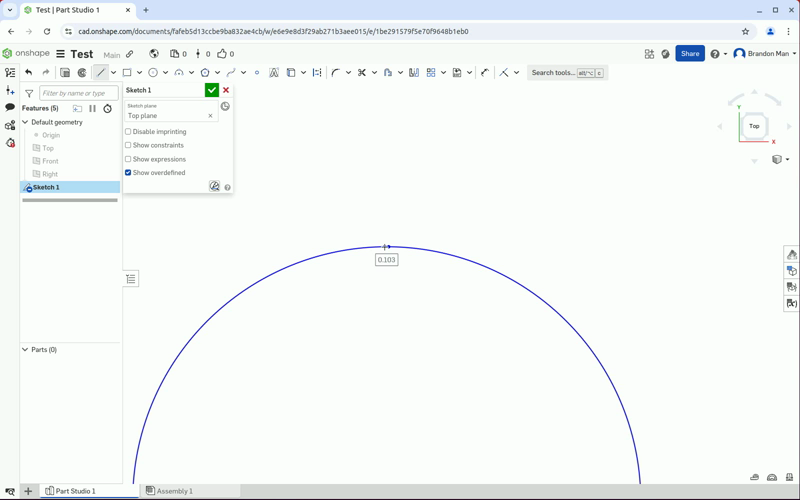
scroll(-6)
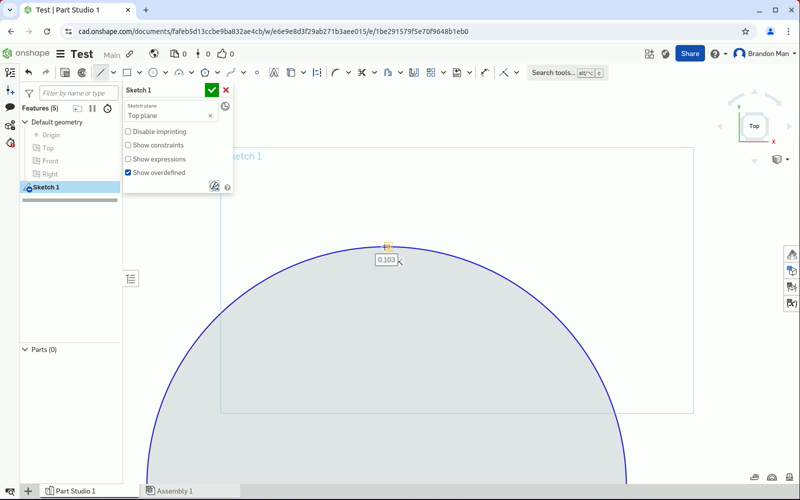
scroll(-6)
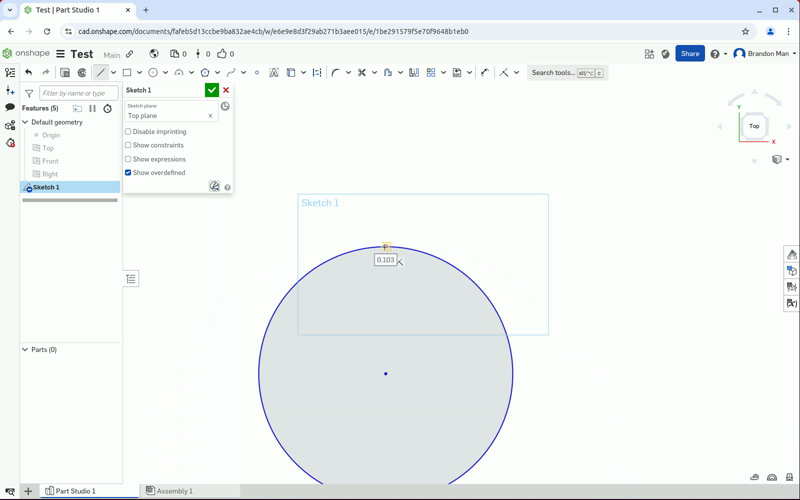
scroll(-6)
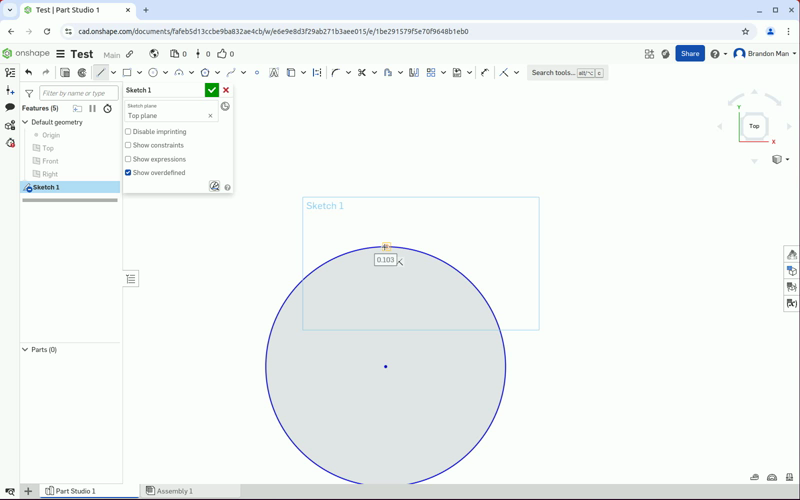
scroll(-6)
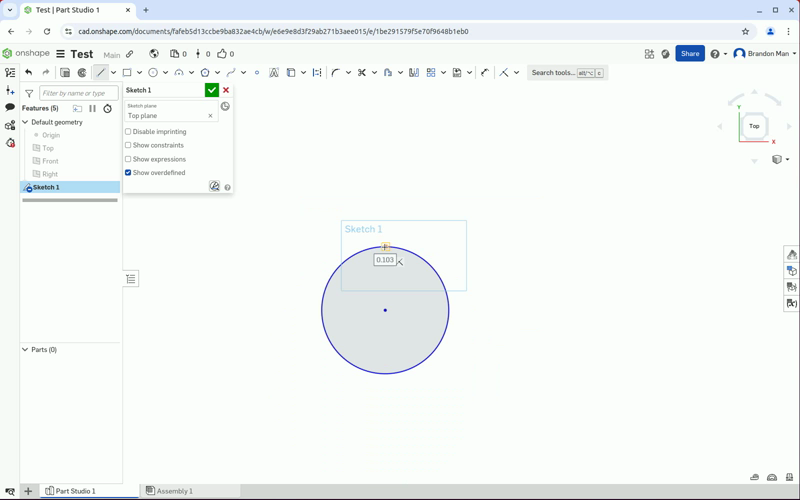
scroll(-6)
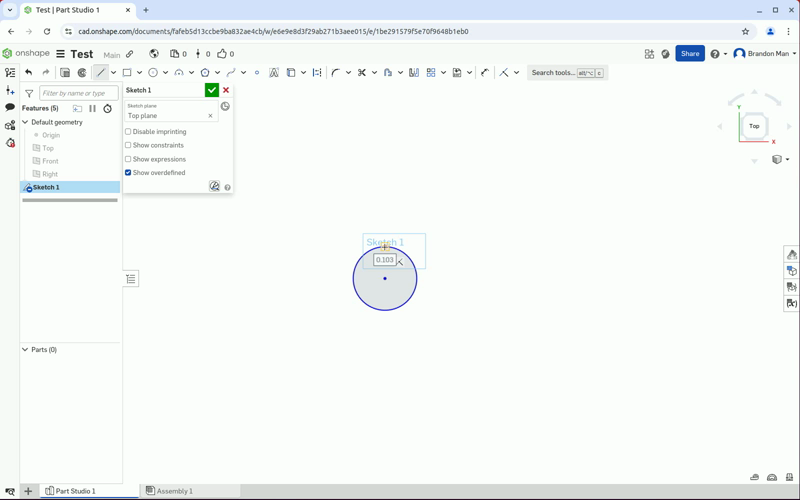
key(esc)
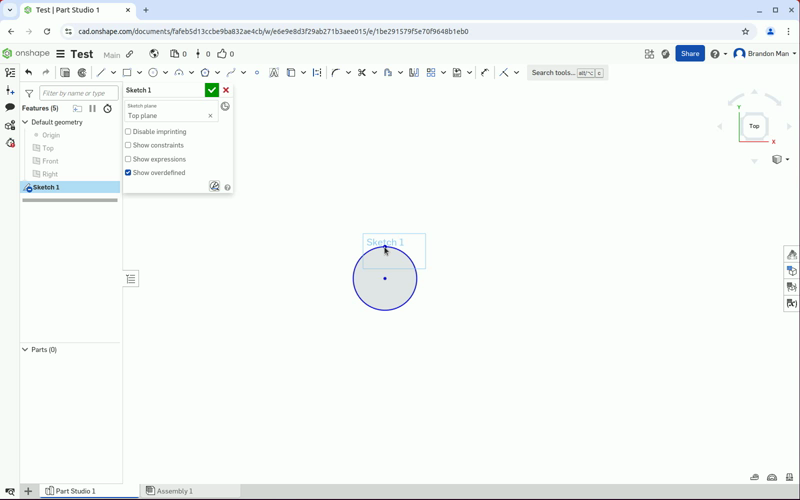
key(c)
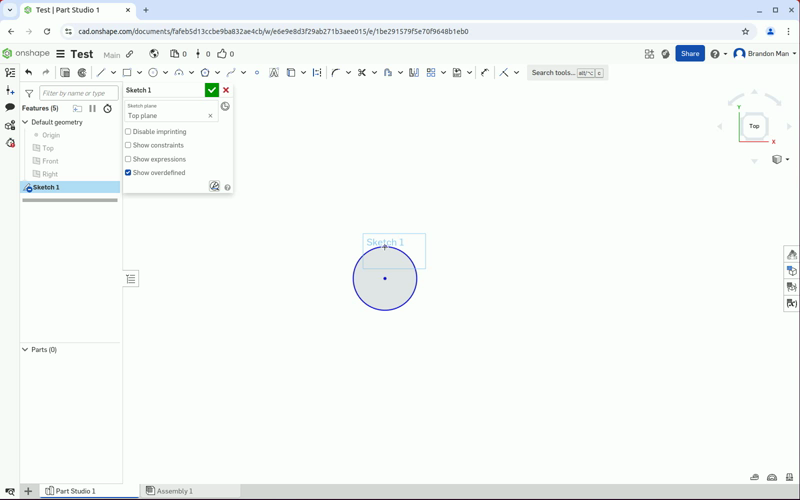
key_down(shift)
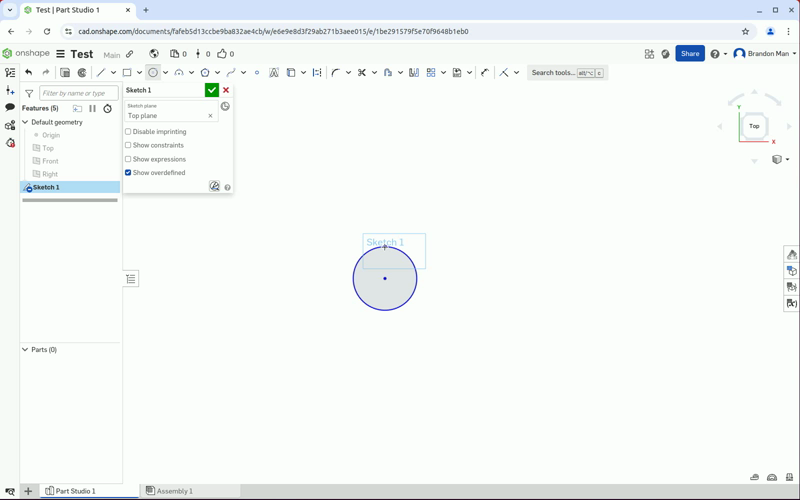
mouse_move(385, 283)
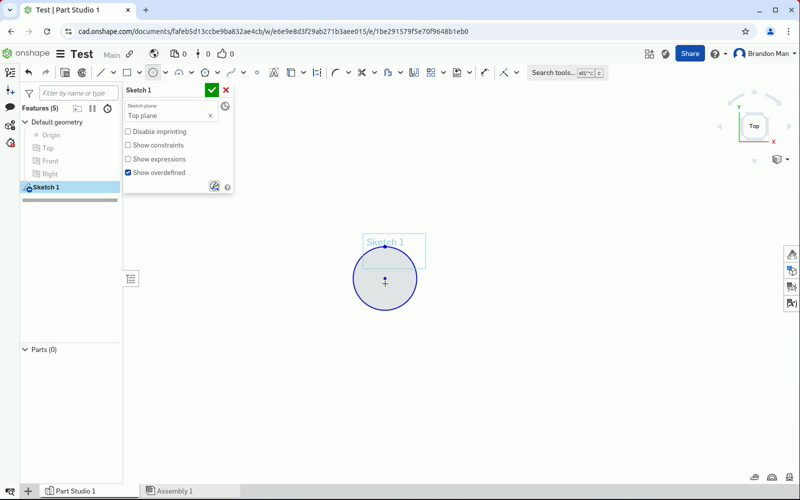
click(385, 283)
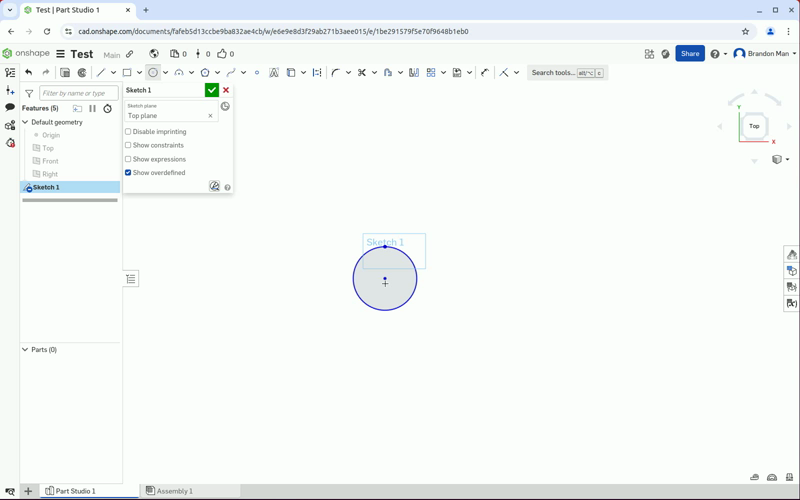
key_up(shift)
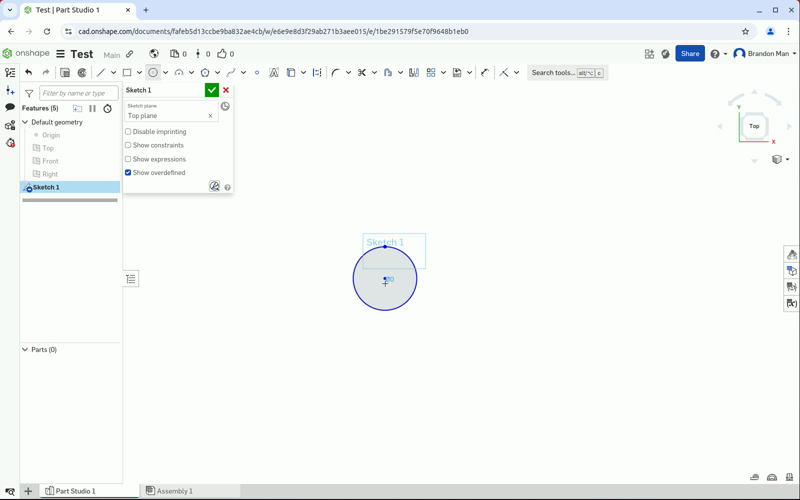
mouse_move(404, 283)
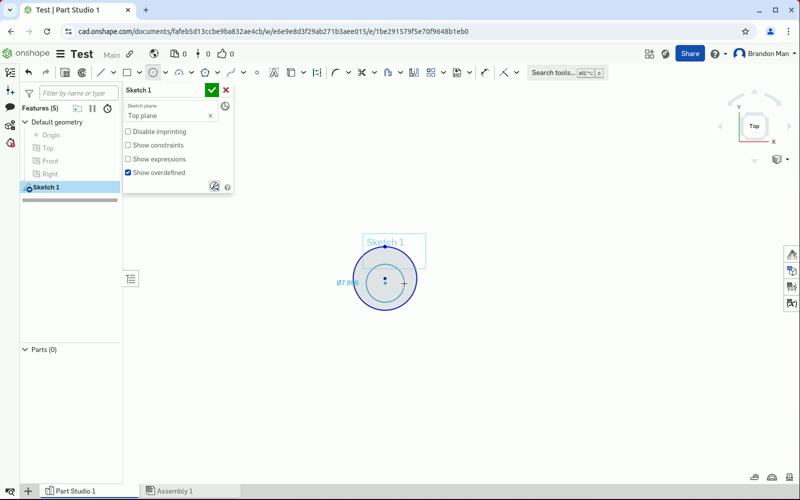
click(404, 283)
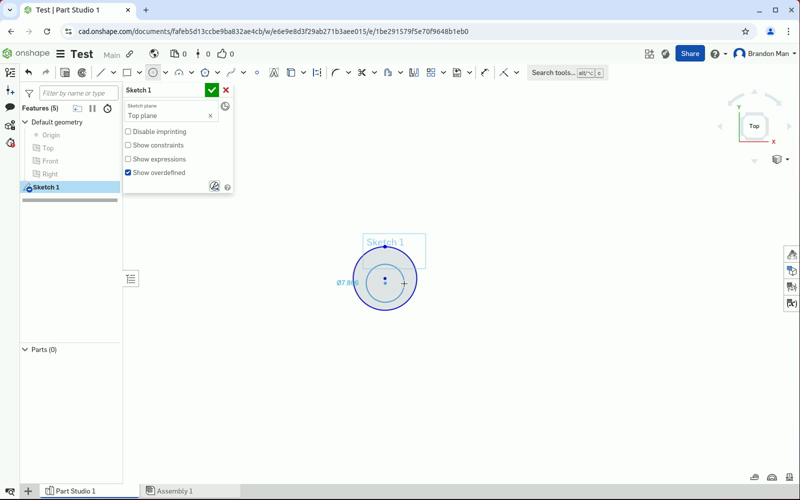
key(esc)
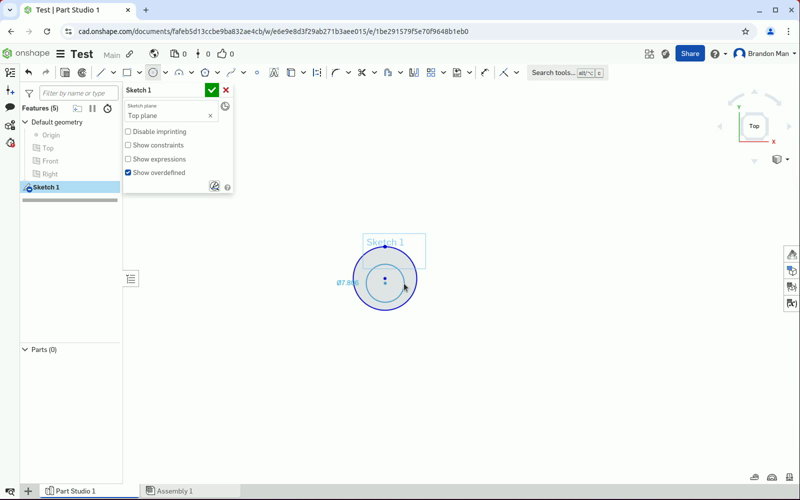
mouse_move(371, 254)
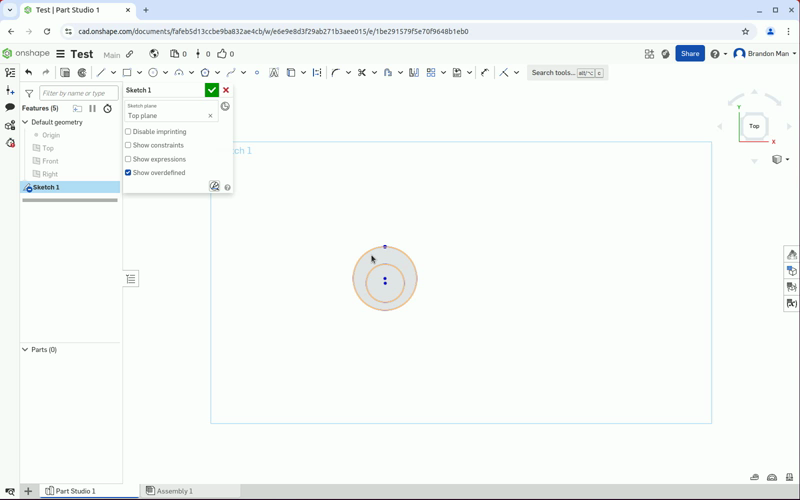
click(371, 254)
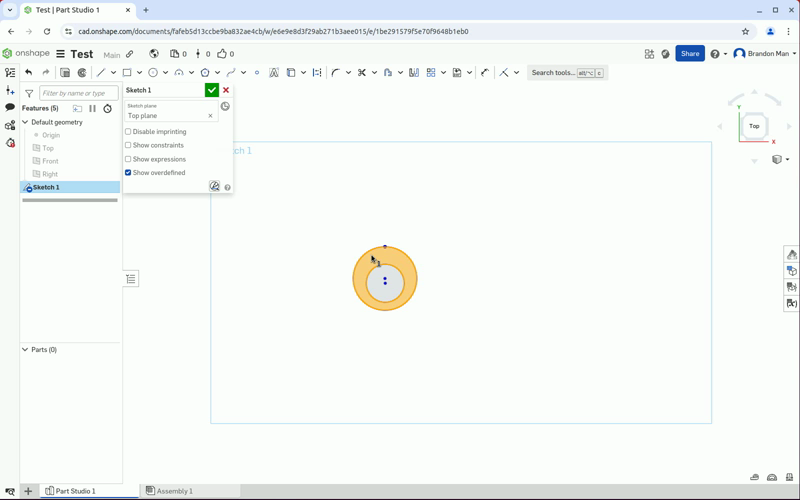
mouse_move(73, 352)
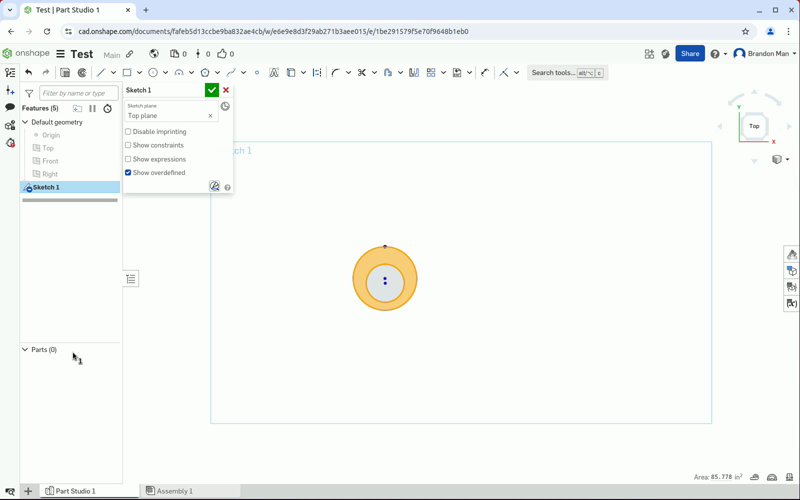
key(shift+y)
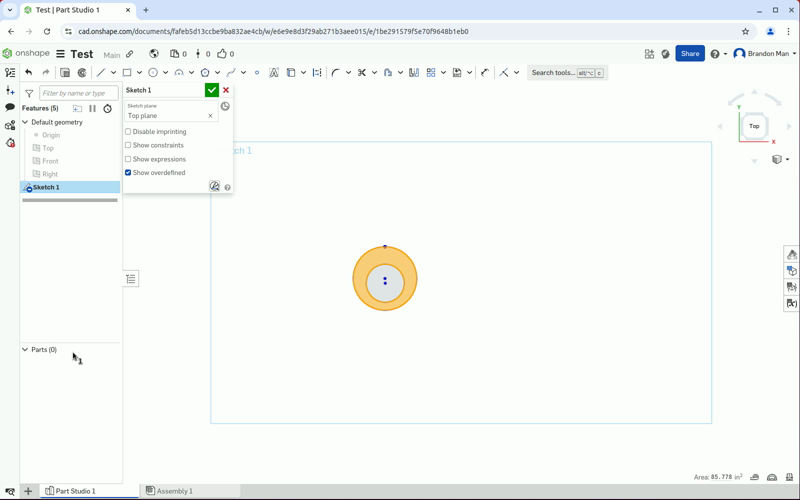
key(shift+e)
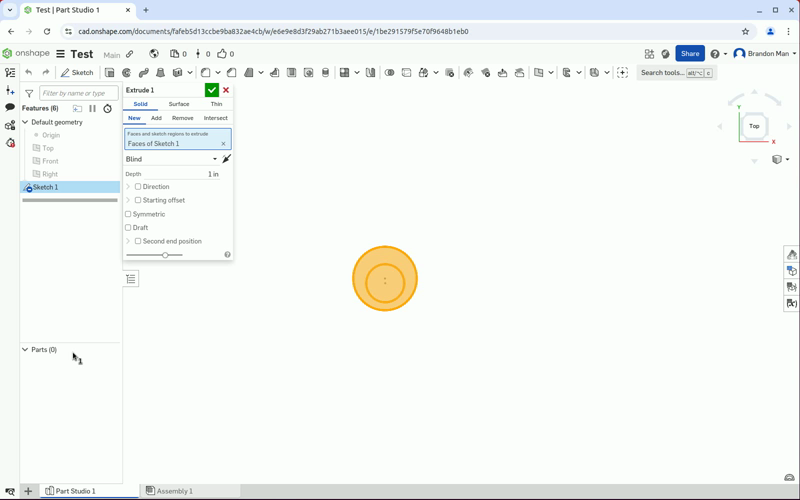
mouse_move(143, 106)
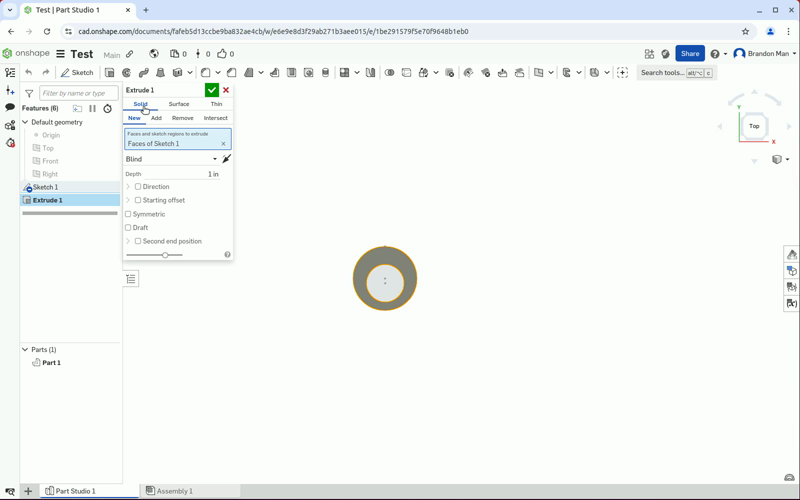
click(143, 106)
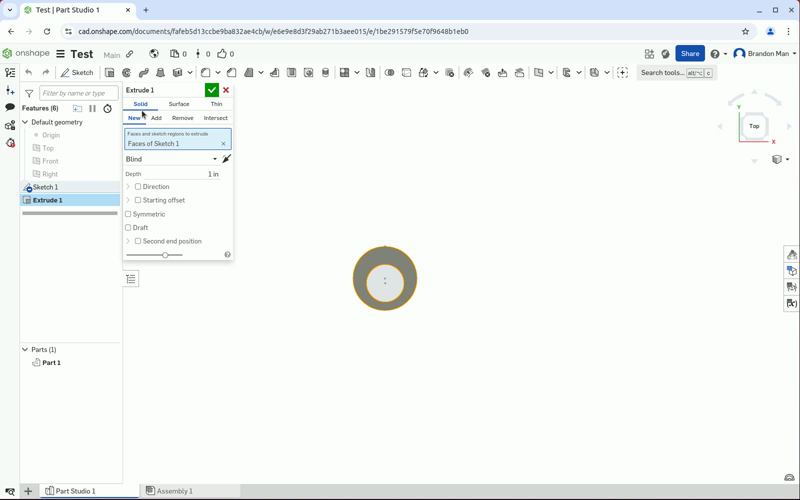
mouse_move(137, 120)
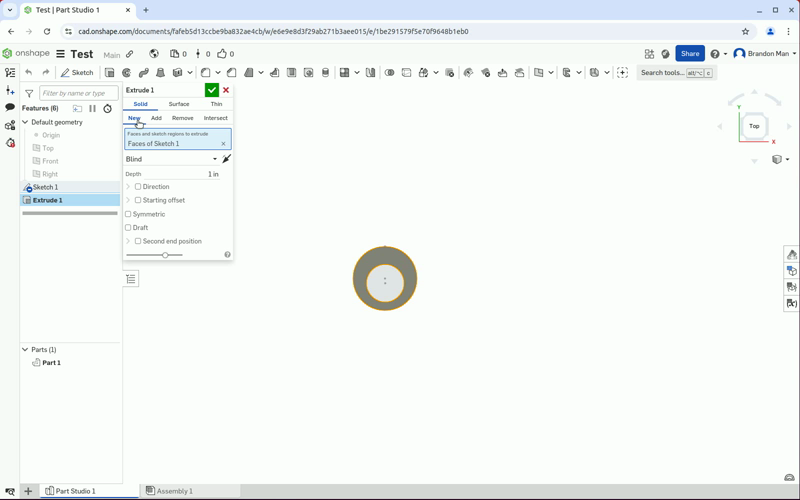
click(137, 120)
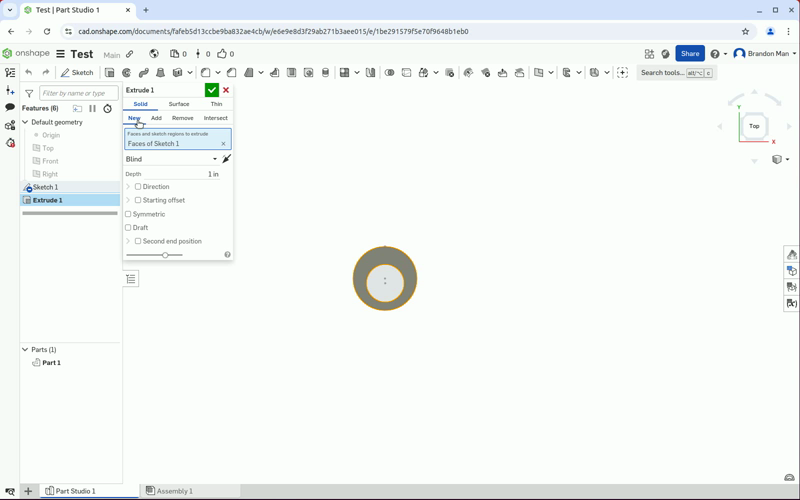
key(tab, 4)
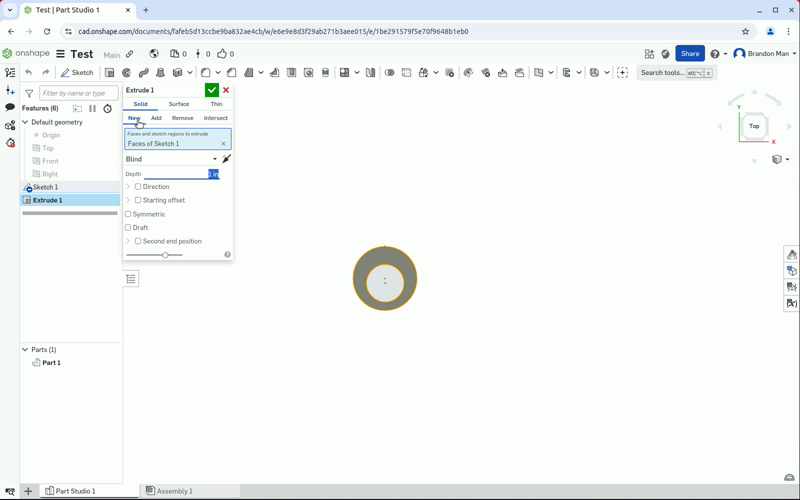
text(3.851)
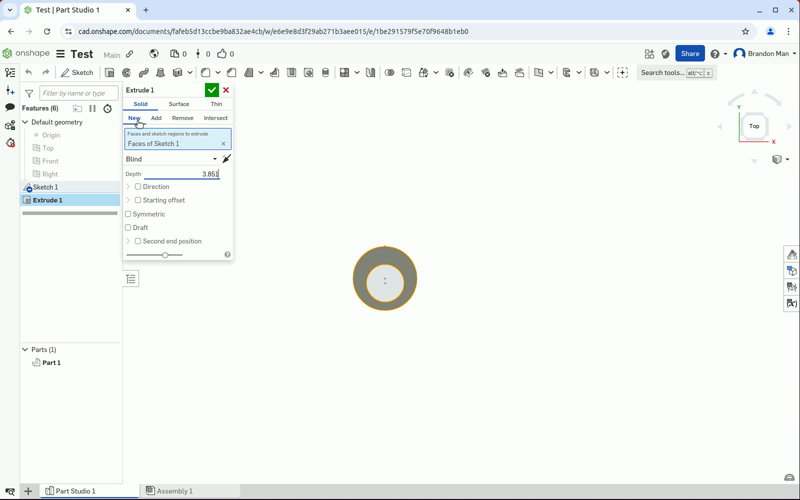
key(enter)
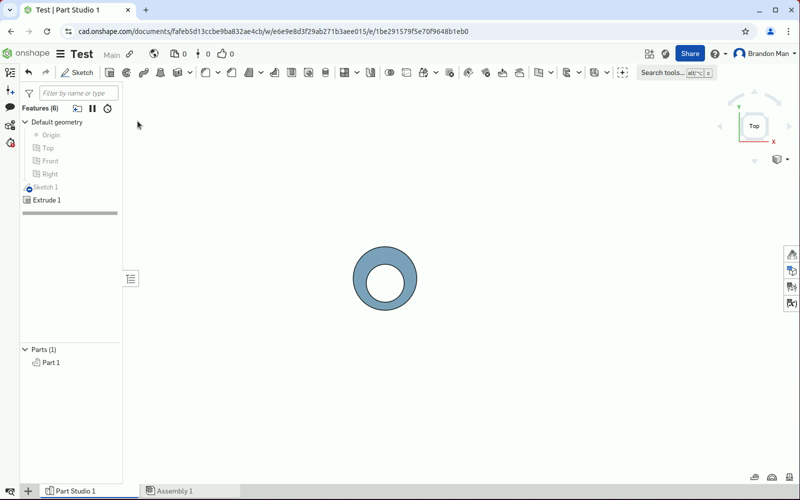
key(shift+h)
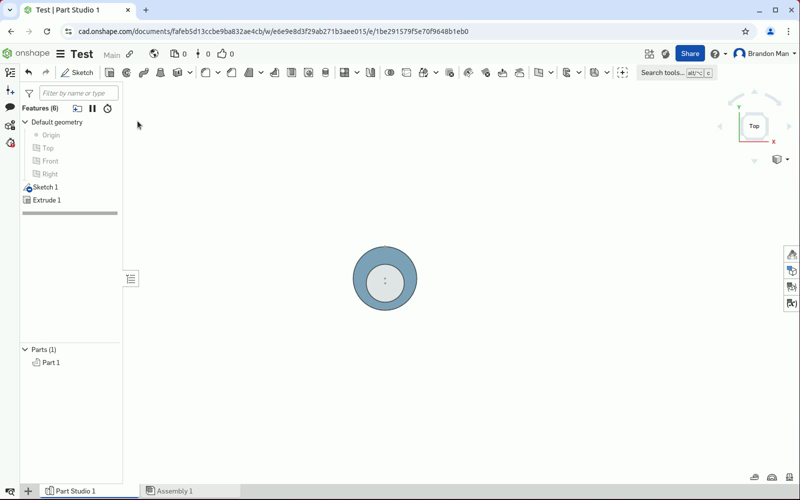
key(shift+h)
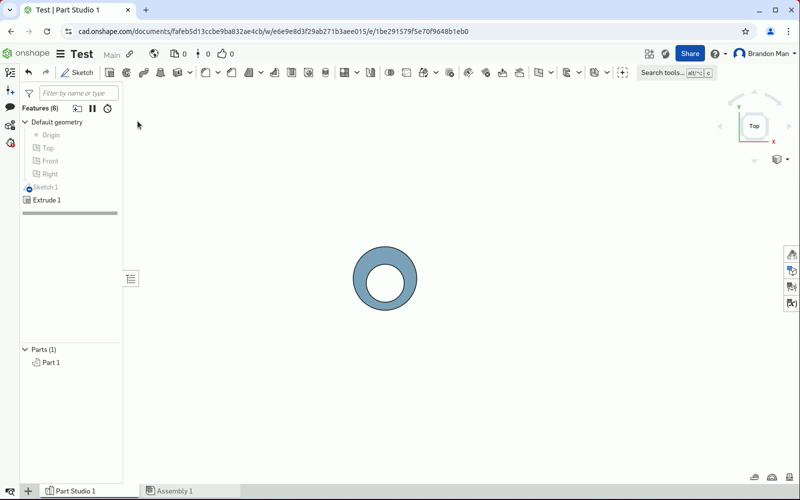
mouse_move(73, 189)
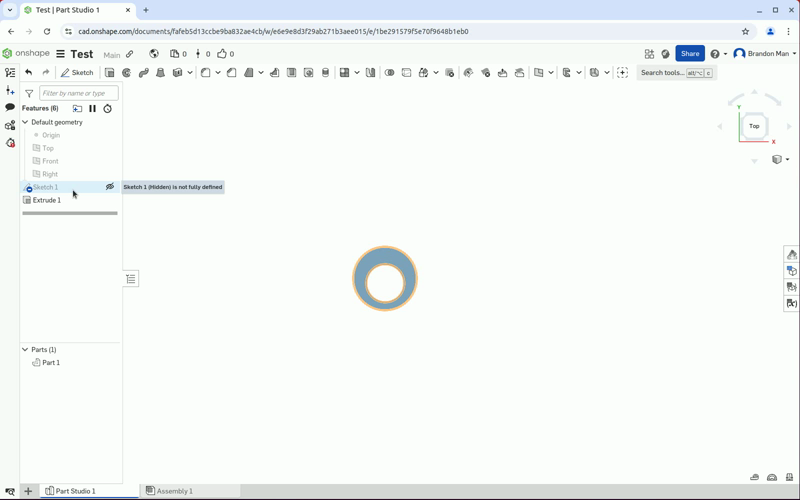
click(73, 189)
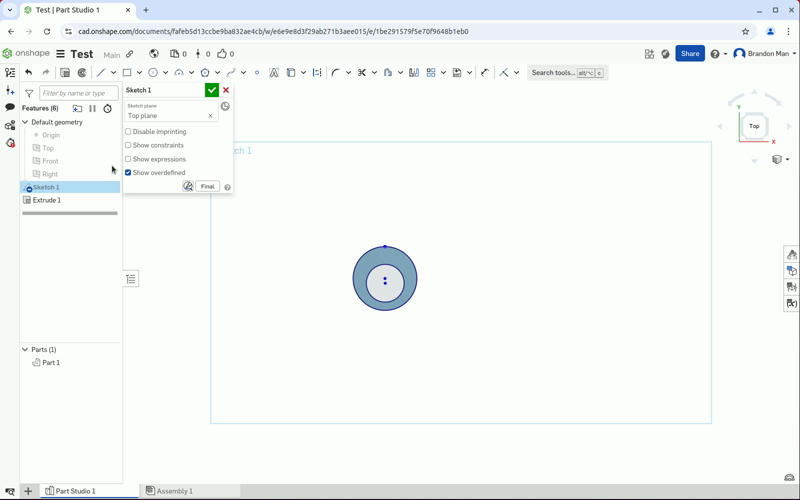
mouse_move(229, 92)
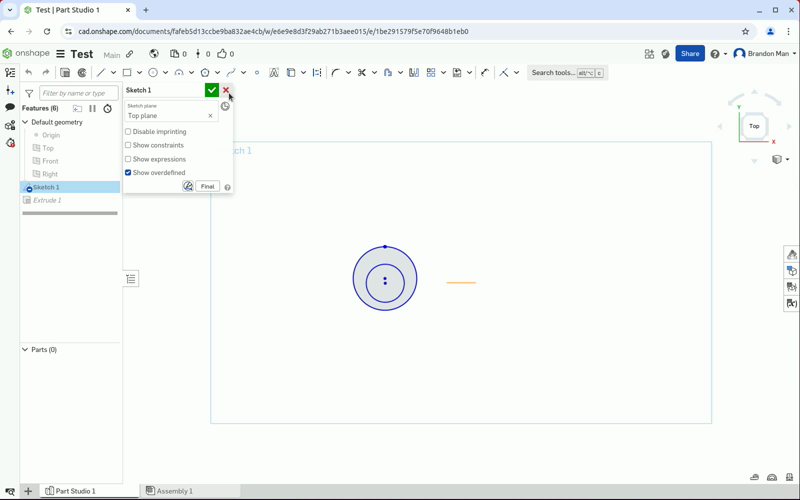
click(229, 92)
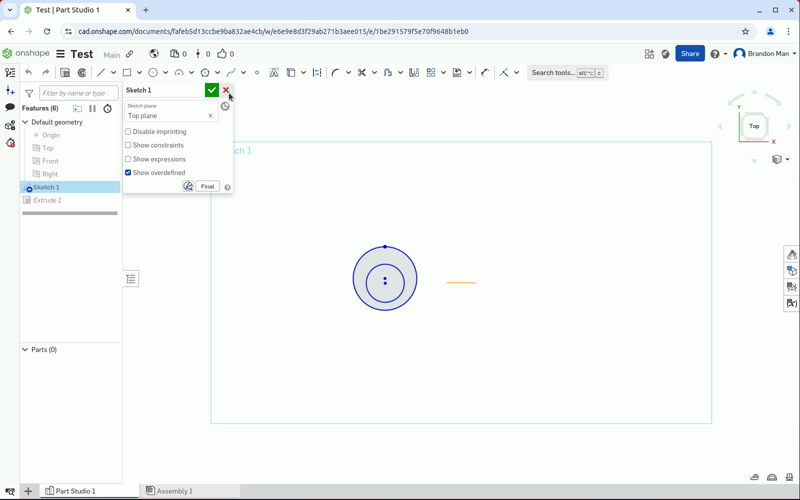
key(shift+s)
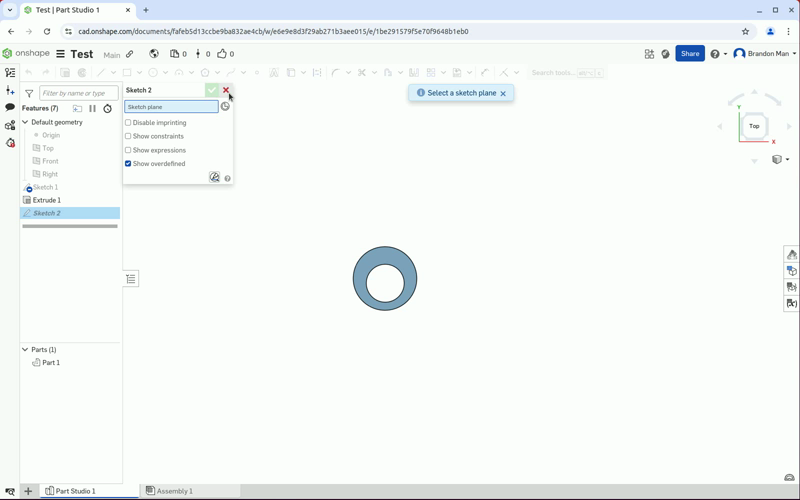
mouse_move(73, 150)
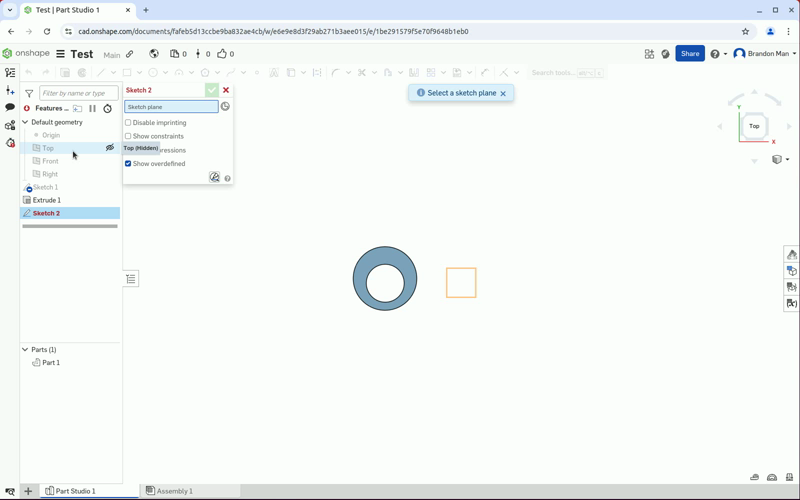
click(73, 150)
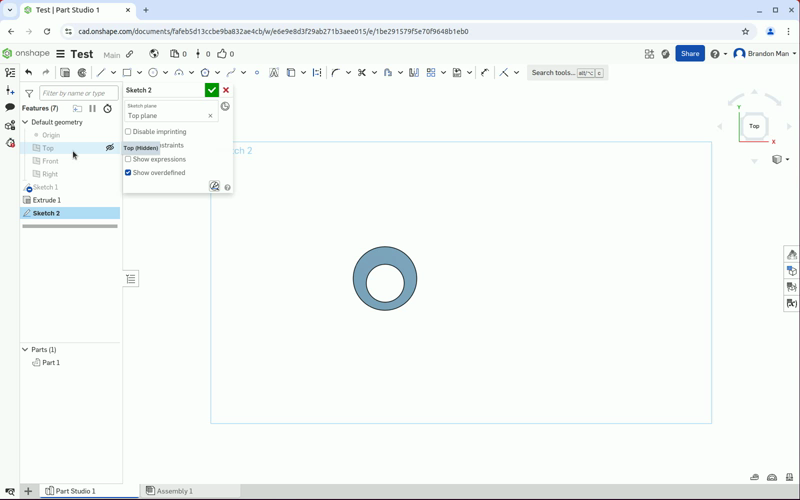
mouse_move(73, 352)
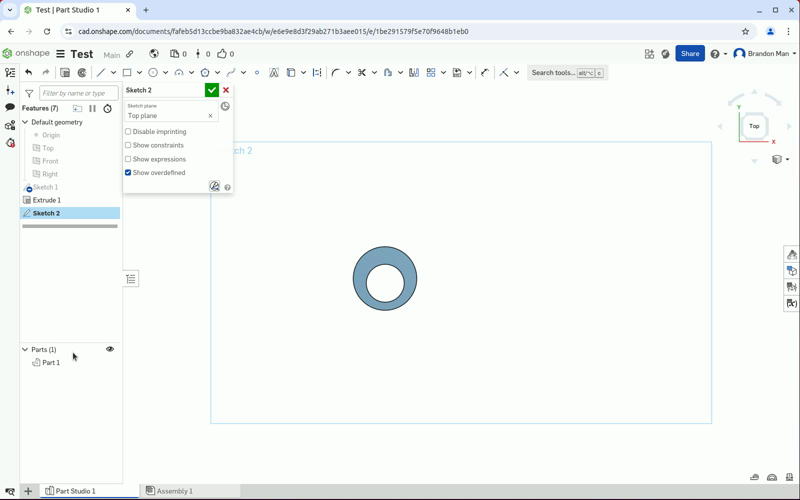
key(y)
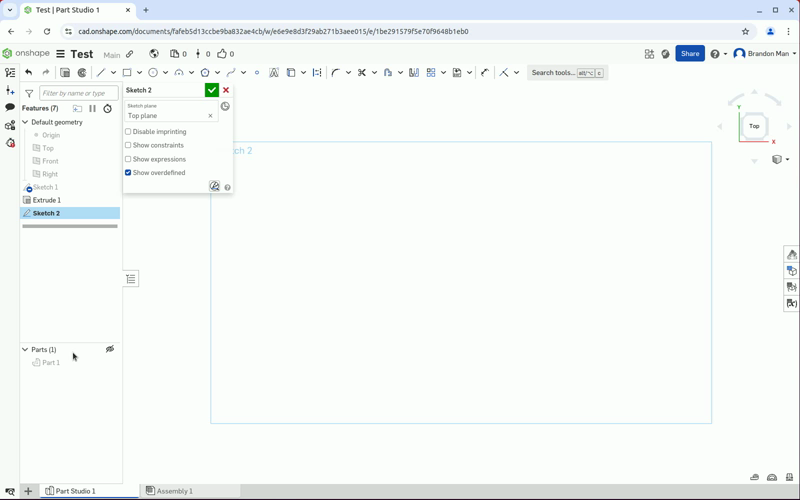
key(l)
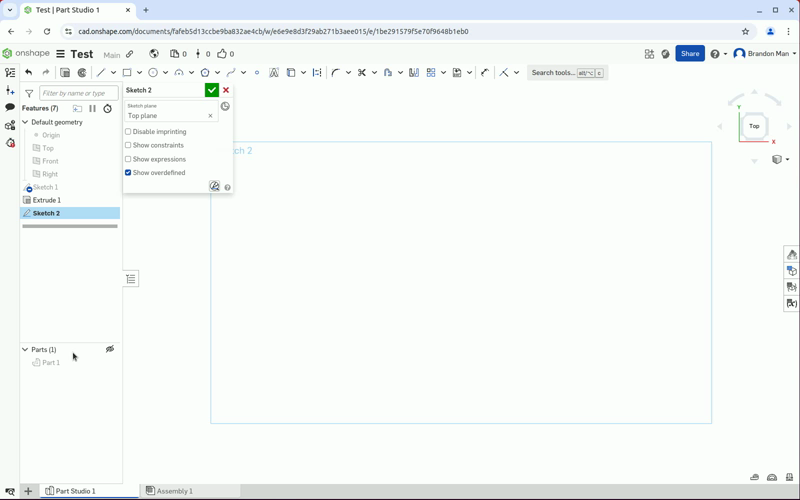
key_down(shift)
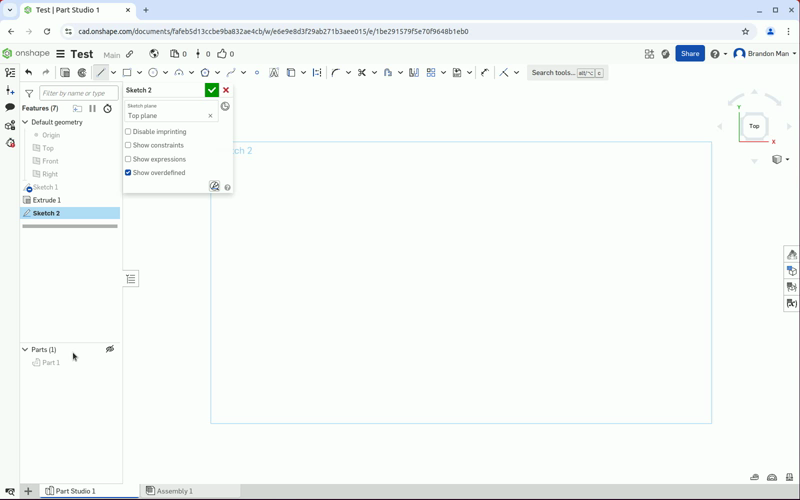
mouse_move(384, 319)
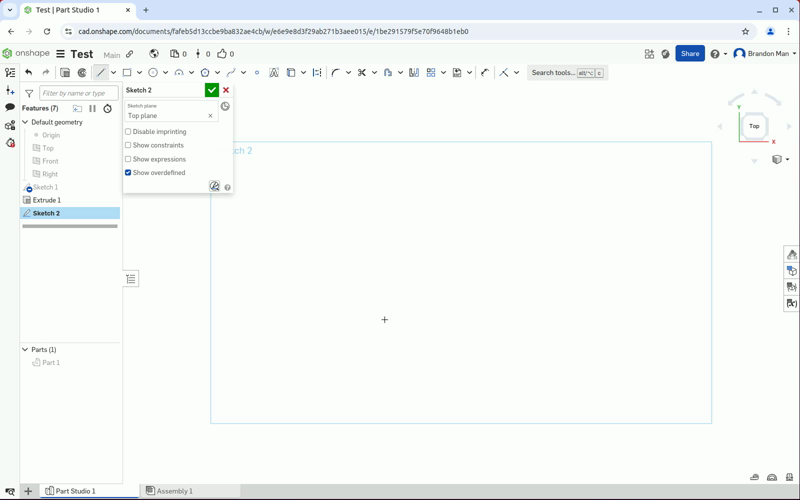
click(384, 319)
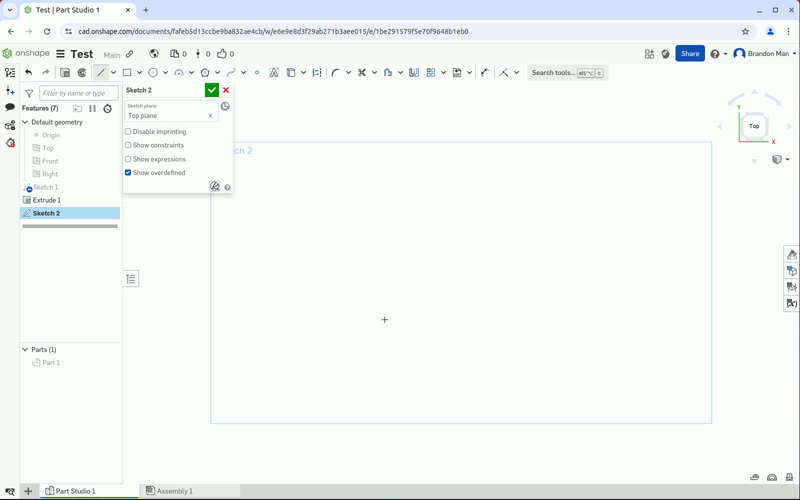
key_up(shift)
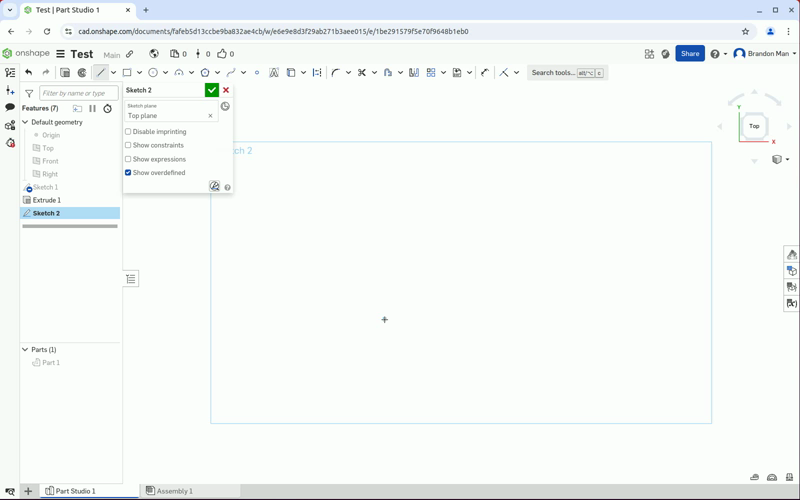
key_down(shift)
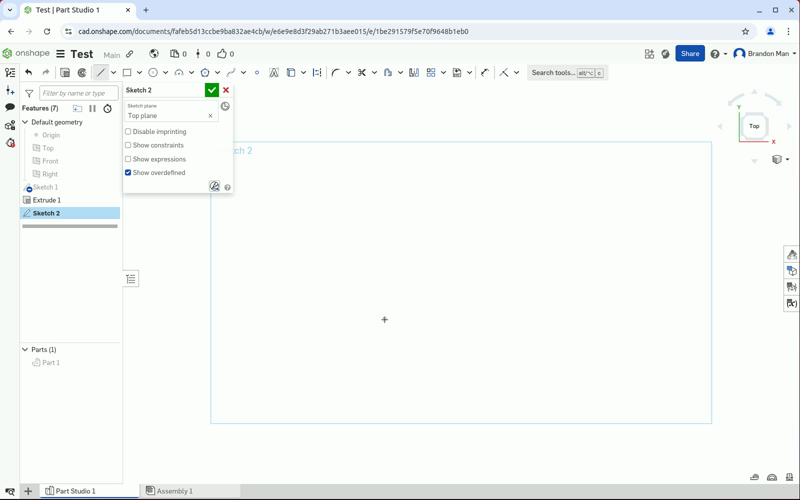
mouse_move(510, 319)
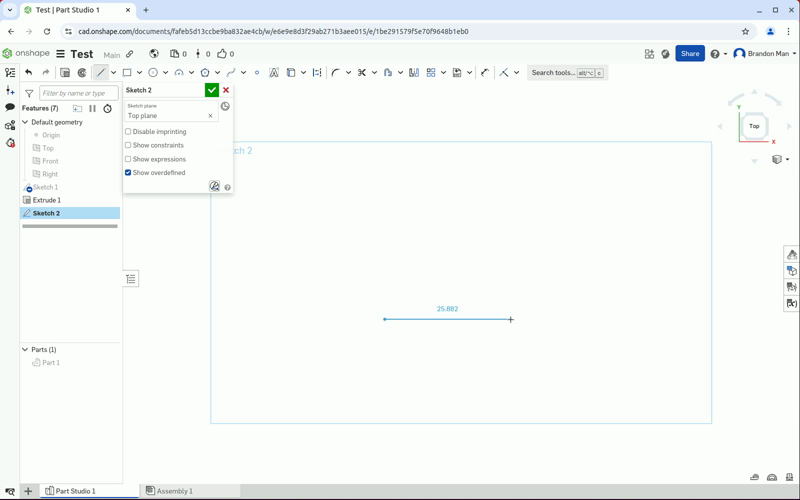
click(510, 319)
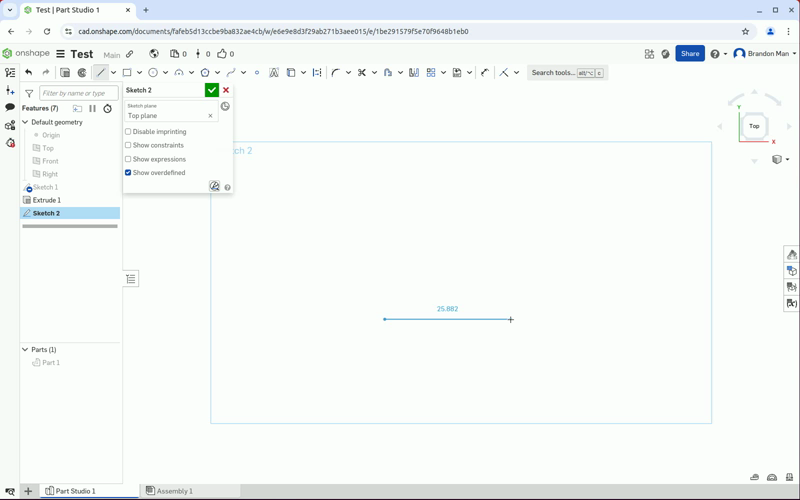
key_up(shift)
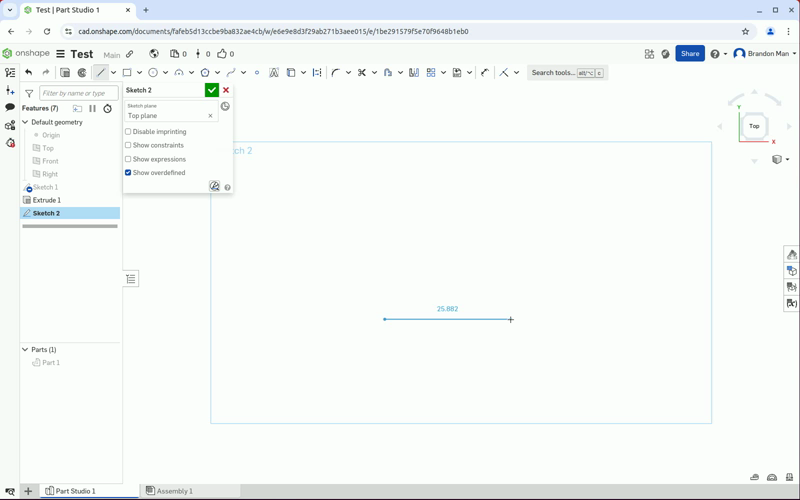
key_down(shift)
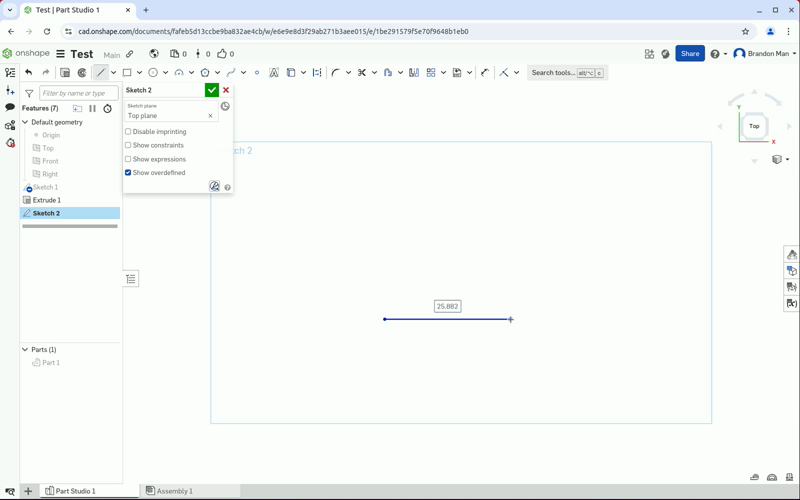
mouse_move(510, 246)
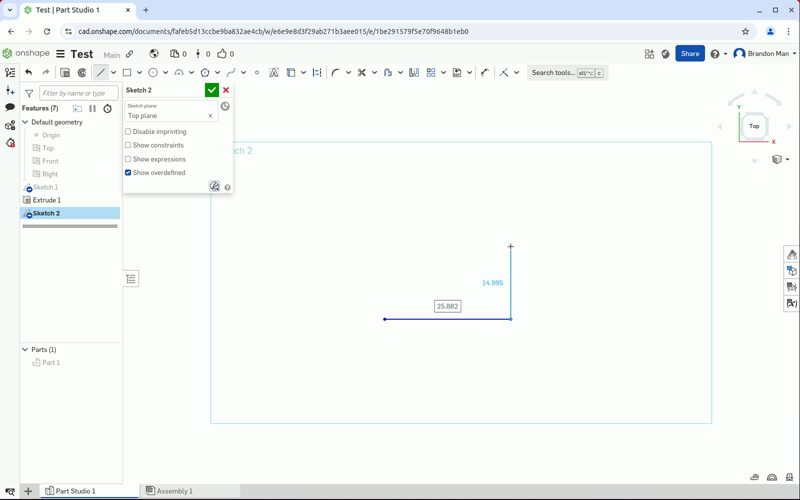
click(510, 246)
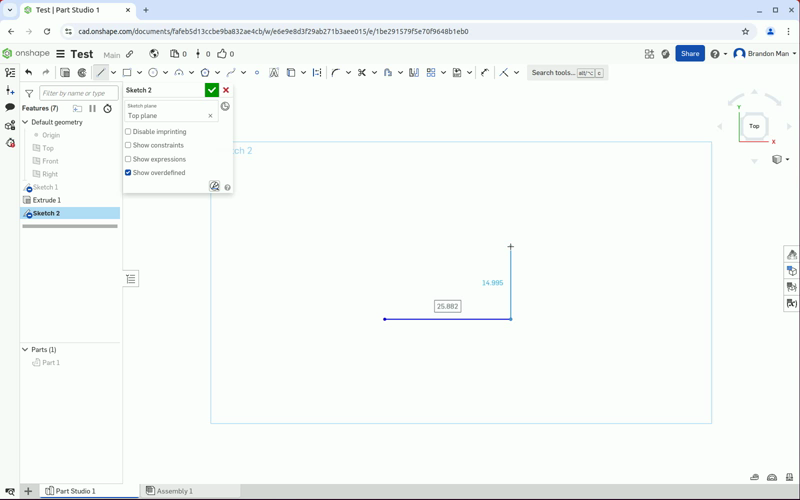
key_up(shift)
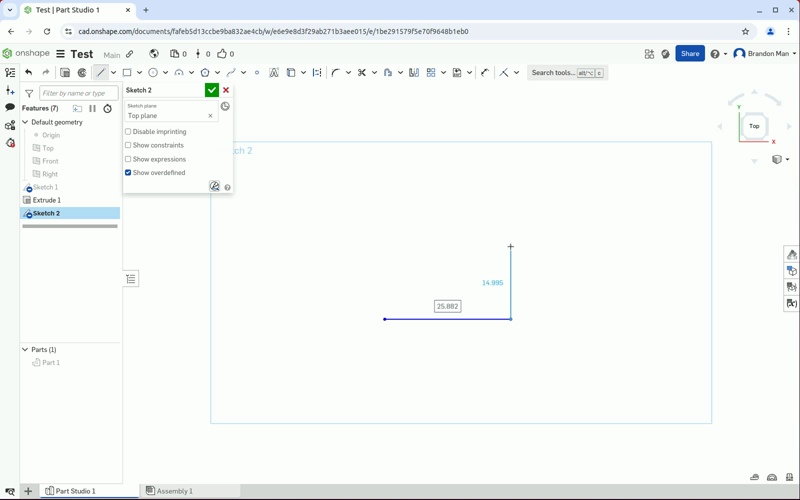
key_down(shift)
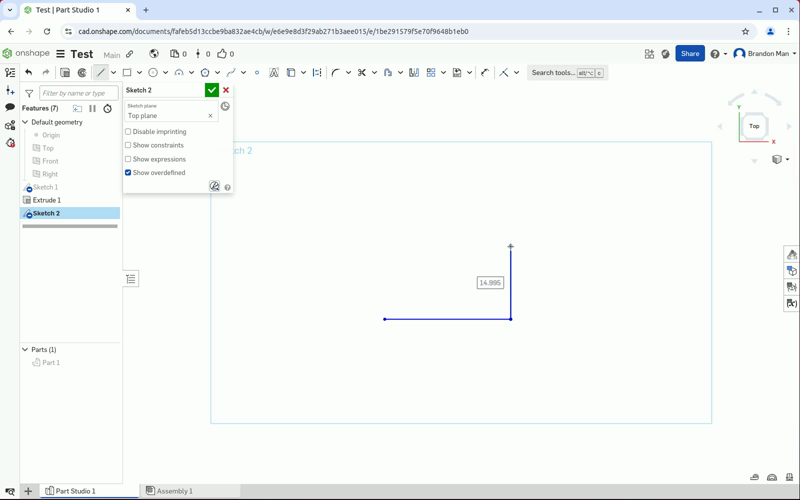
mouse_move(384, 246)
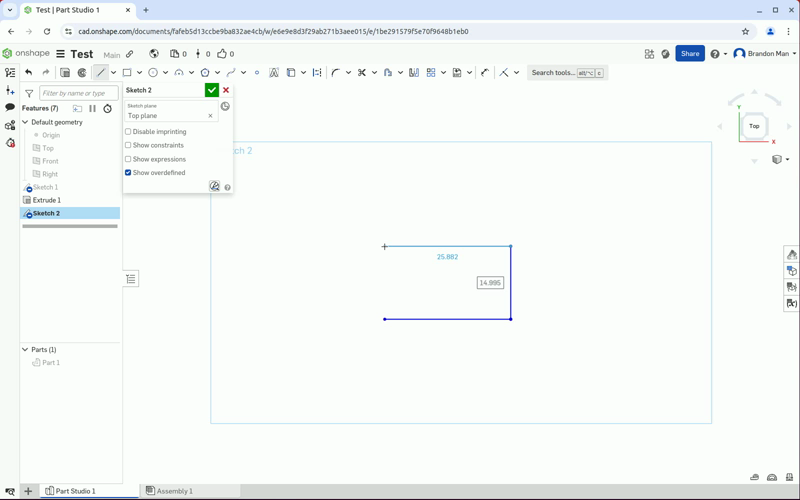
click(384, 246)
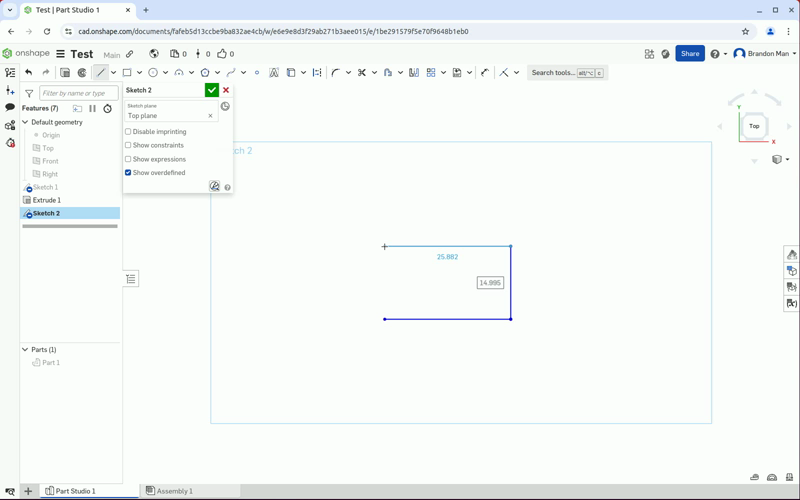
key_up(shift)
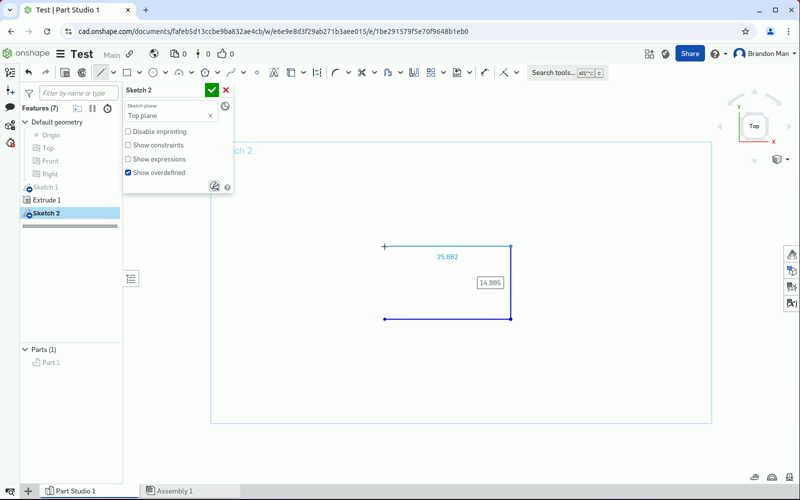
key(esc)
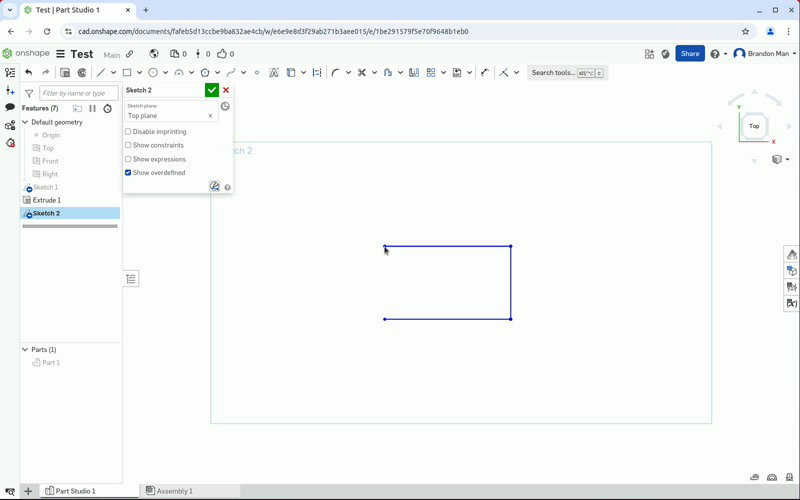
key(a)
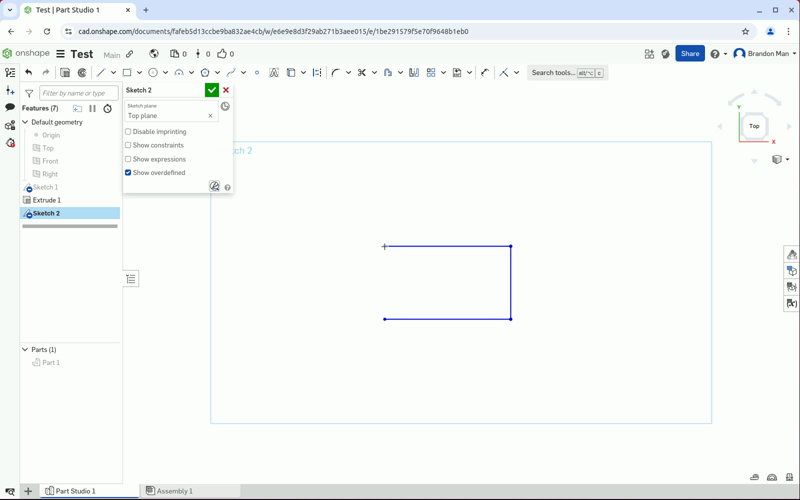
mouse_move(384, 246)
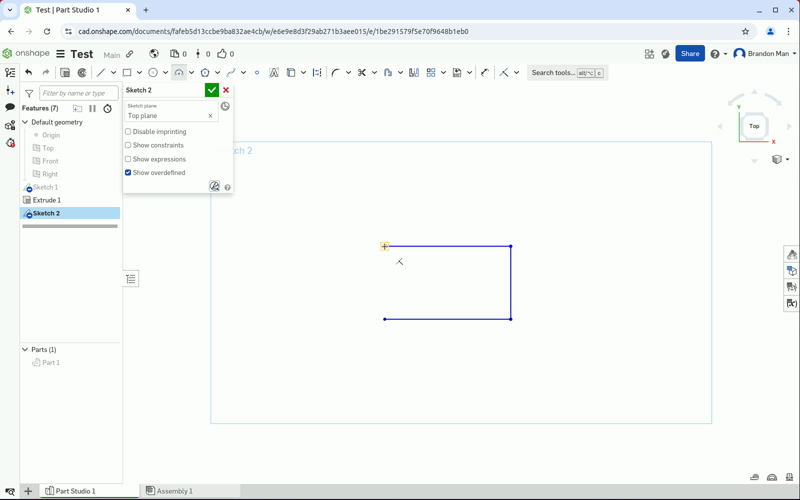
click(384, 246)
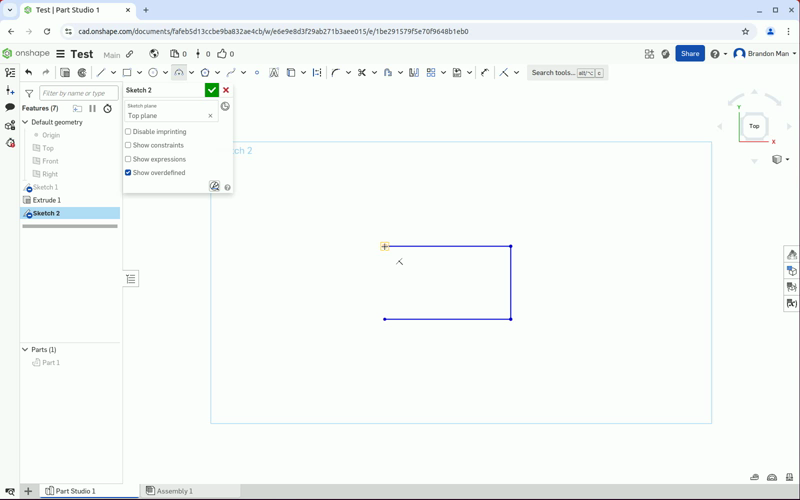
mouse_move(384, 319)
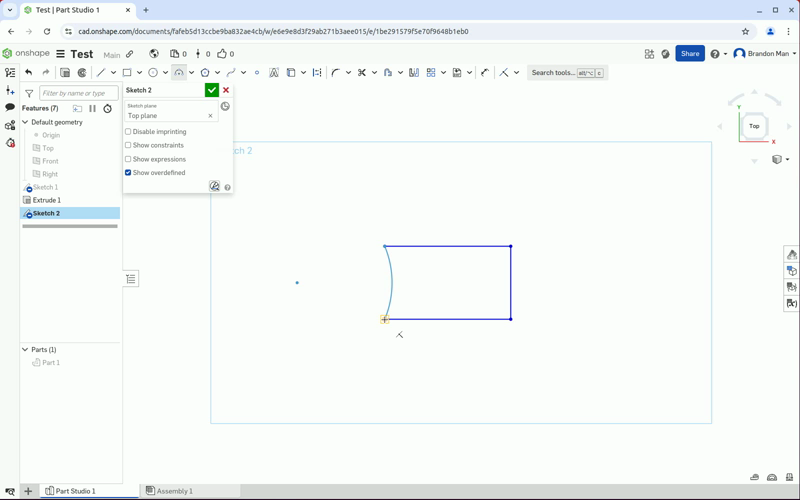
click(384, 319)
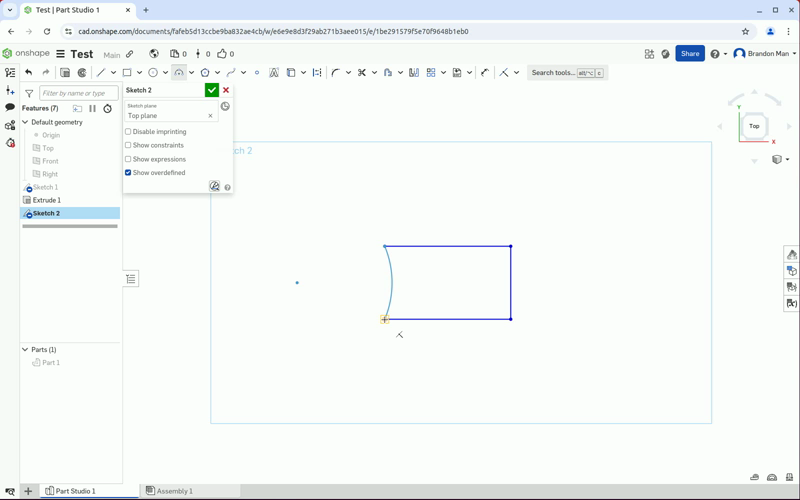
key_down(shift)
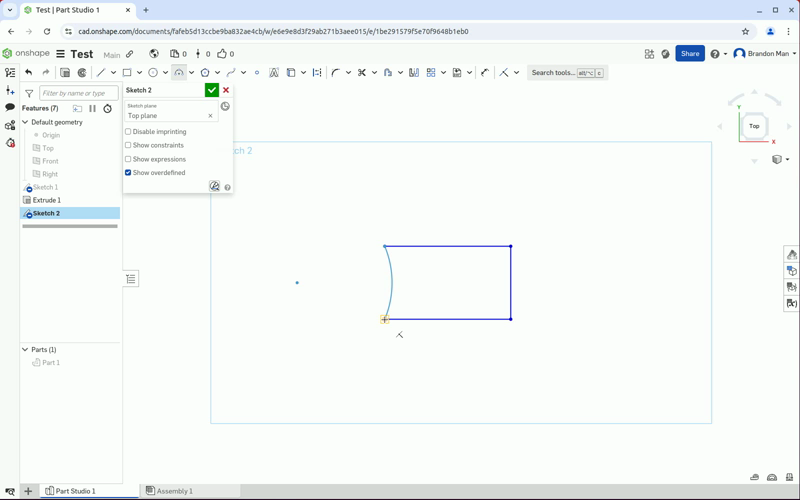
mouse_move(421, 282)
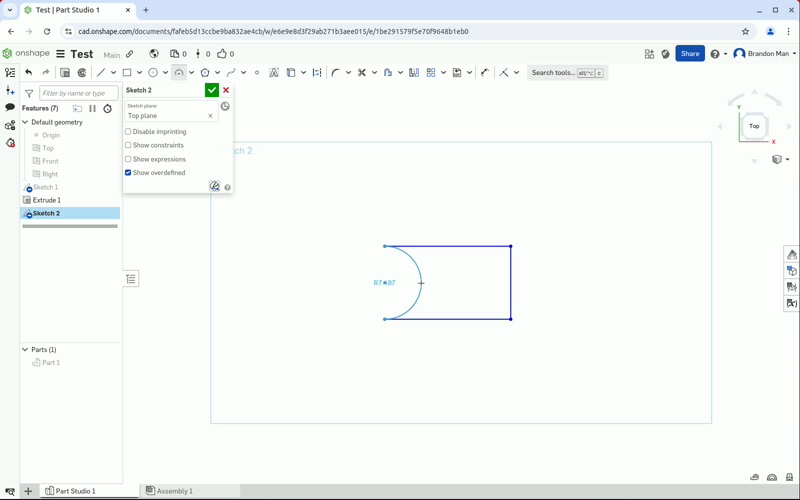
click(421, 282)
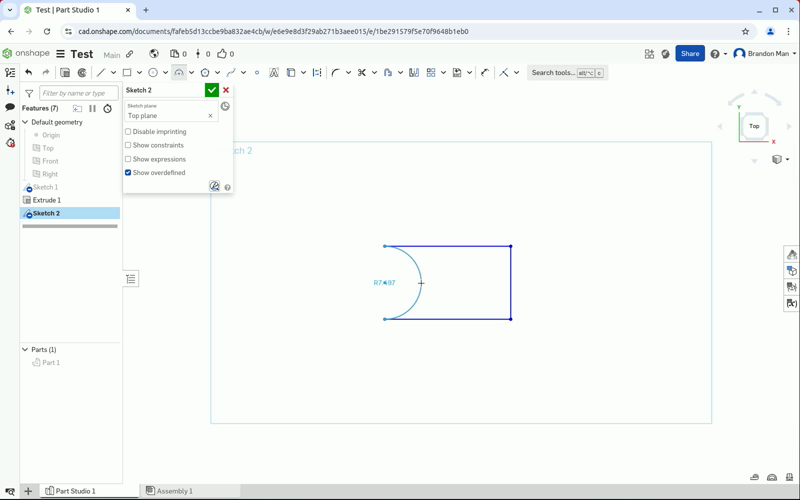
key_up(shift)
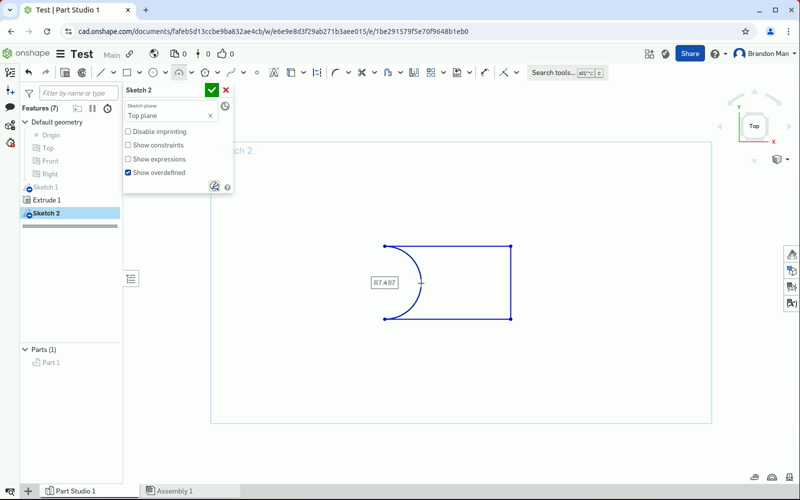
key(esc)
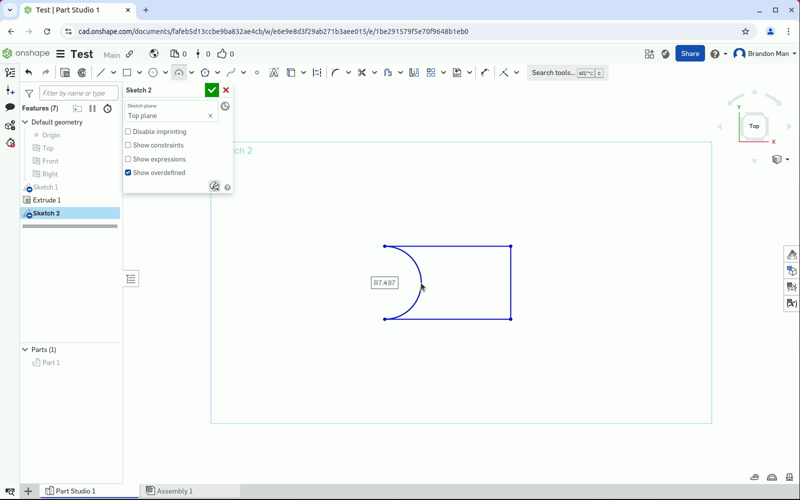
mouse_move(475, 293)
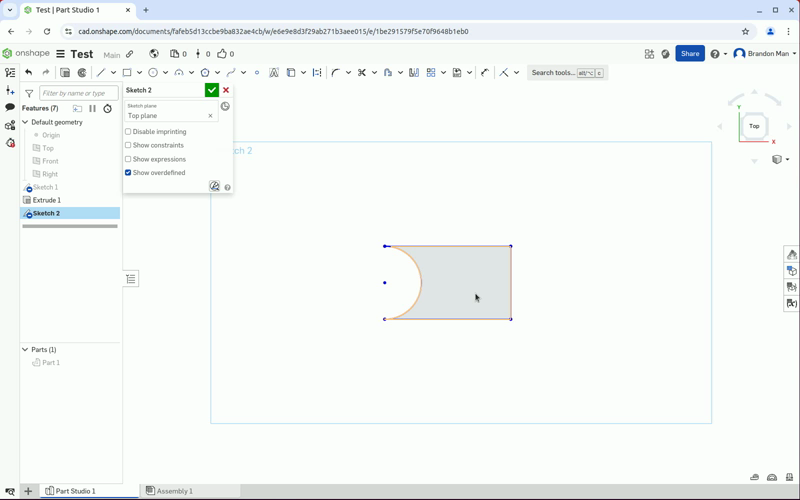
scroll(6)
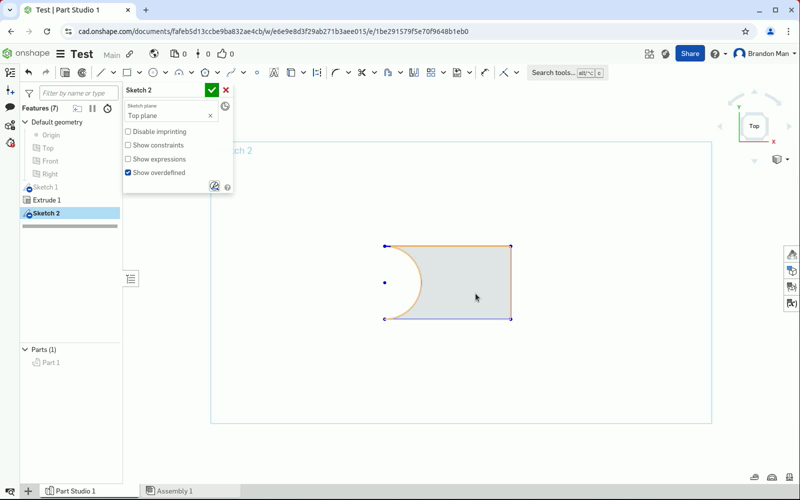
scroll(6)
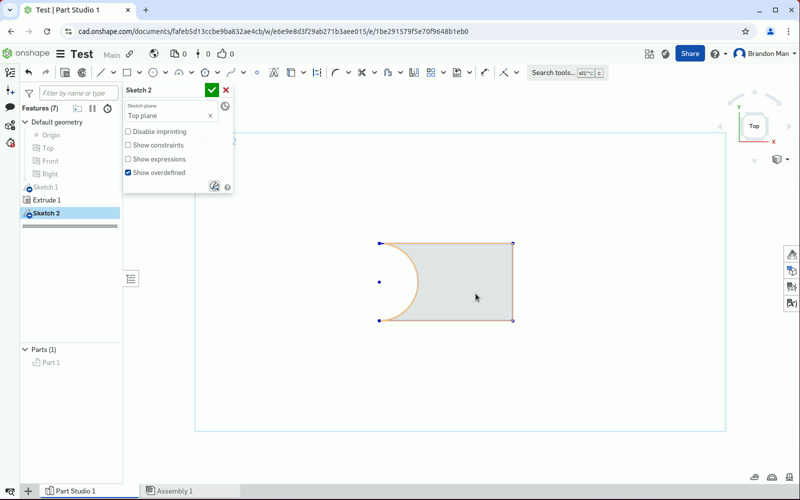
scroll(6)
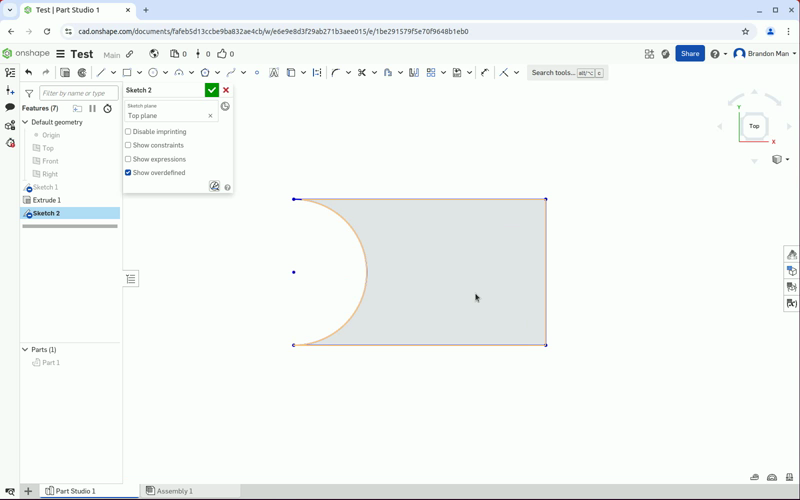
scroll(6)
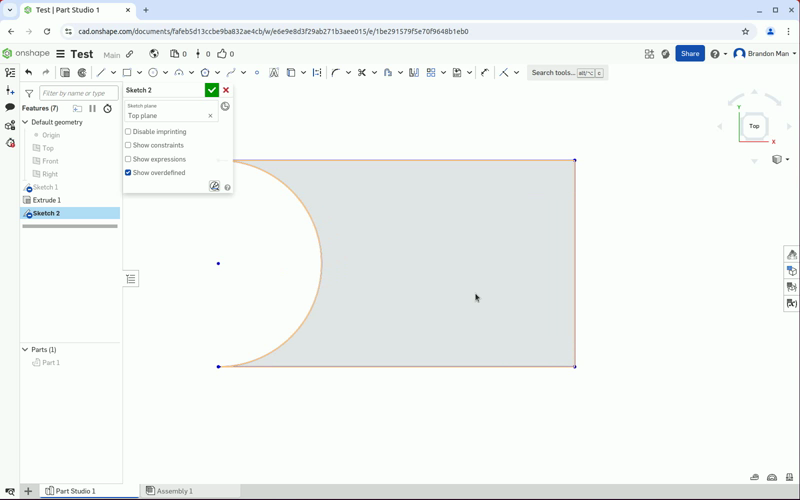
scroll(6)
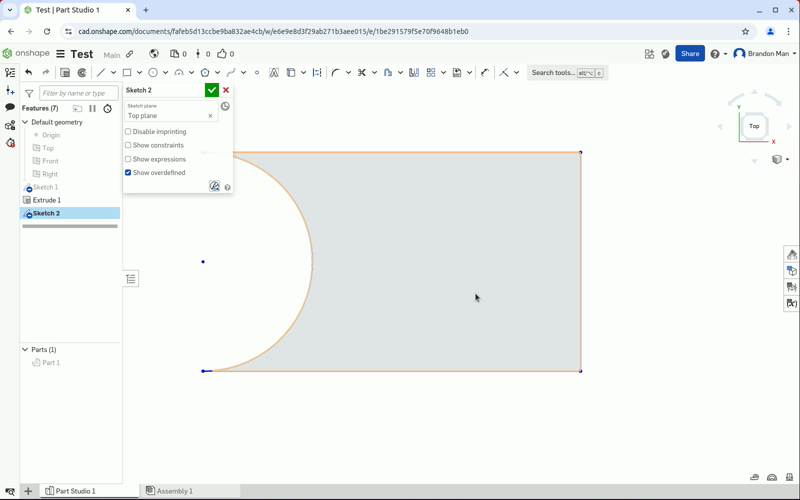
scroll(6)
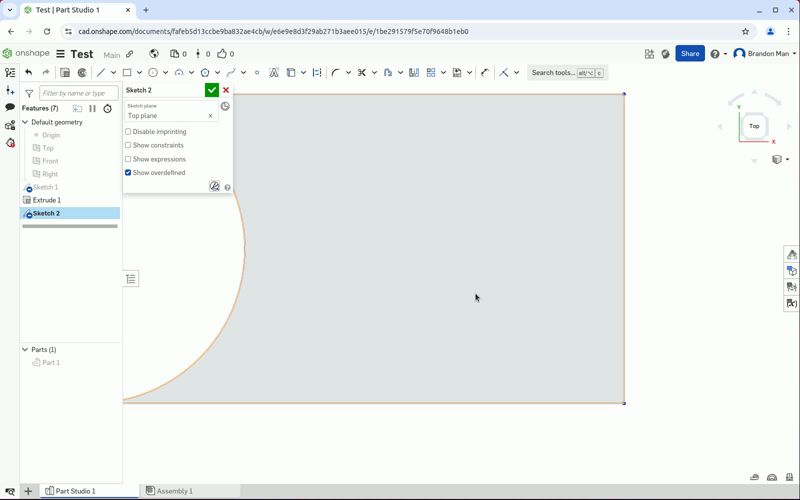
scroll(6)
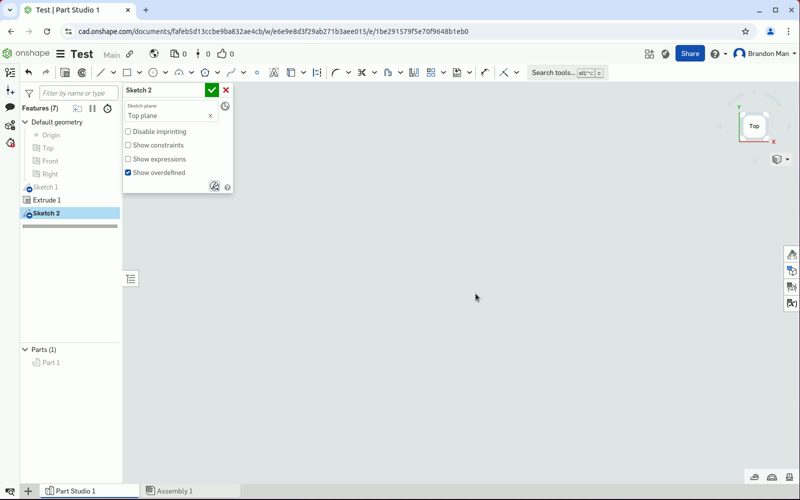
click(475, 293)
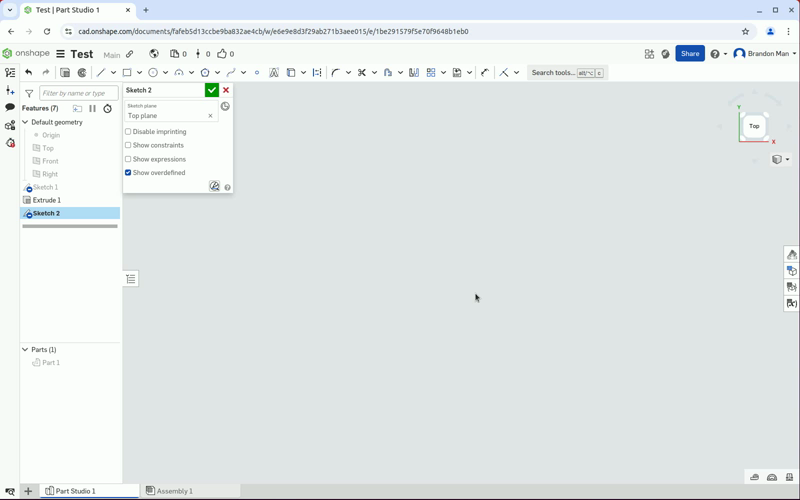
scroll(-6)
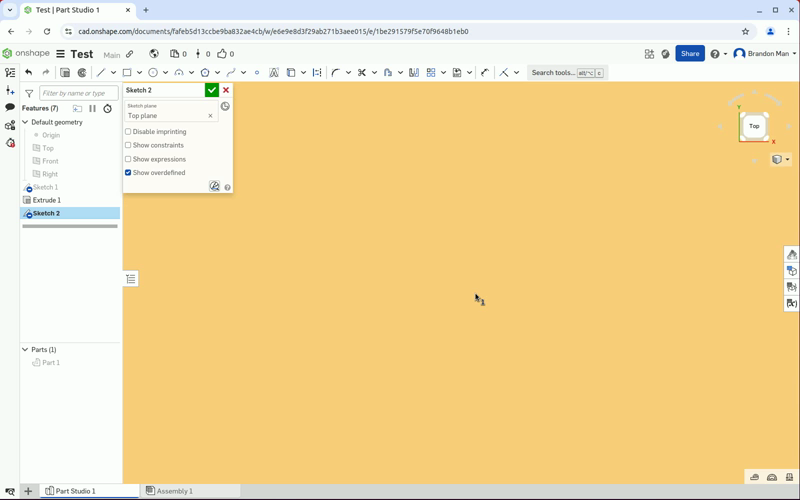
scroll(-6)
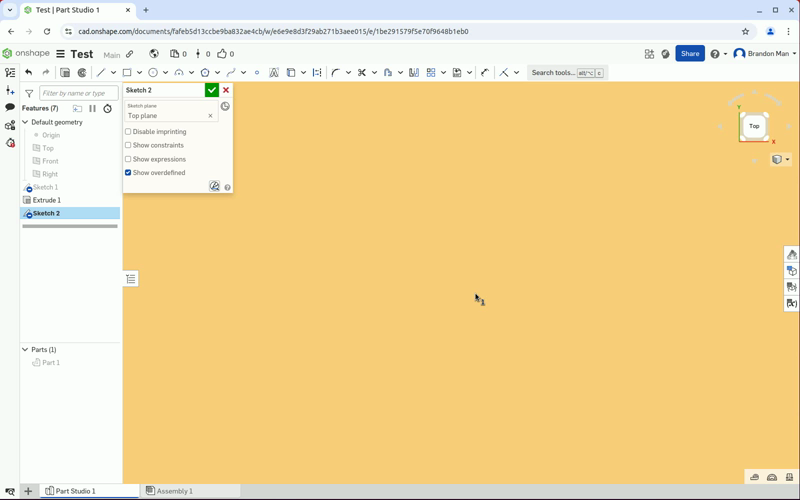
scroll(-6)
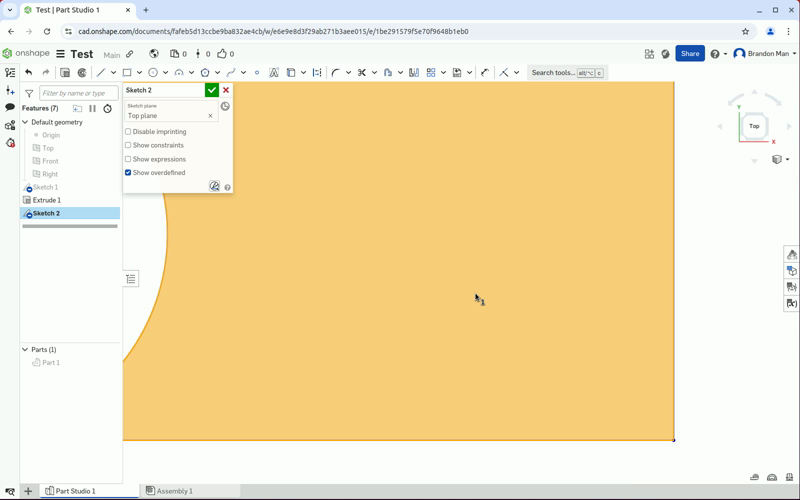
scroll(-6)
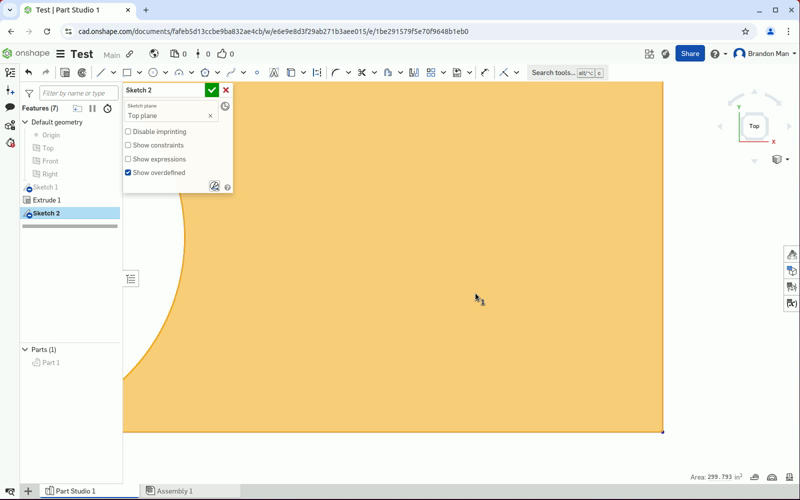
scroll(-6)
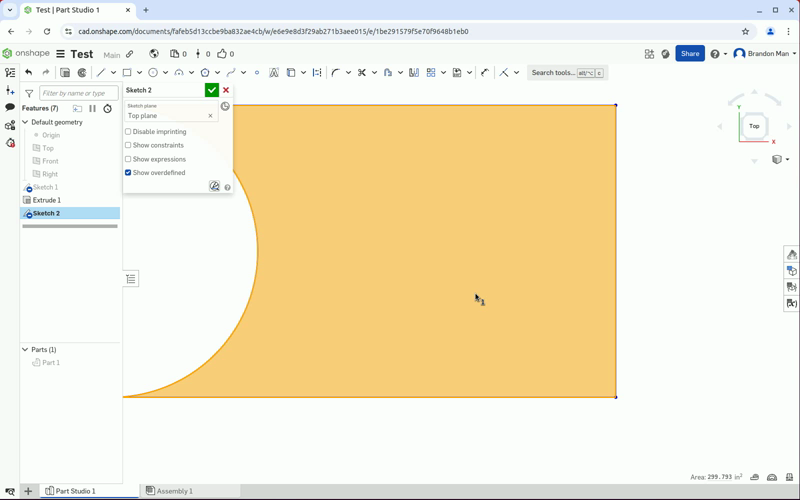
scroll(-6)
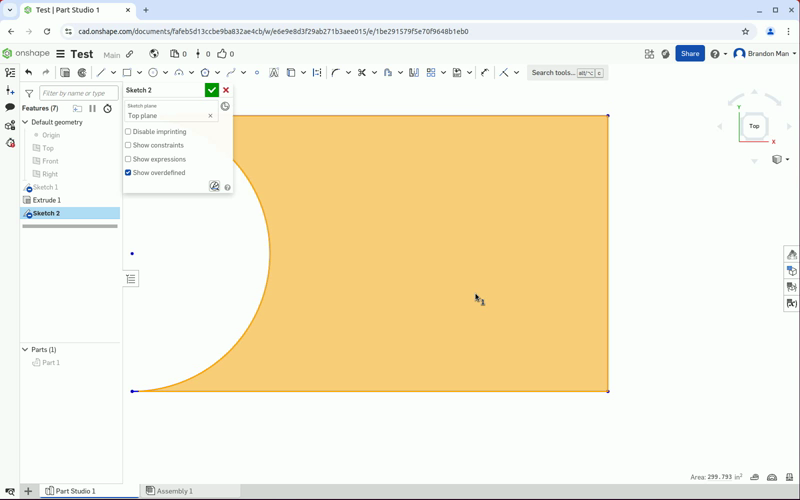
scroll(-6)
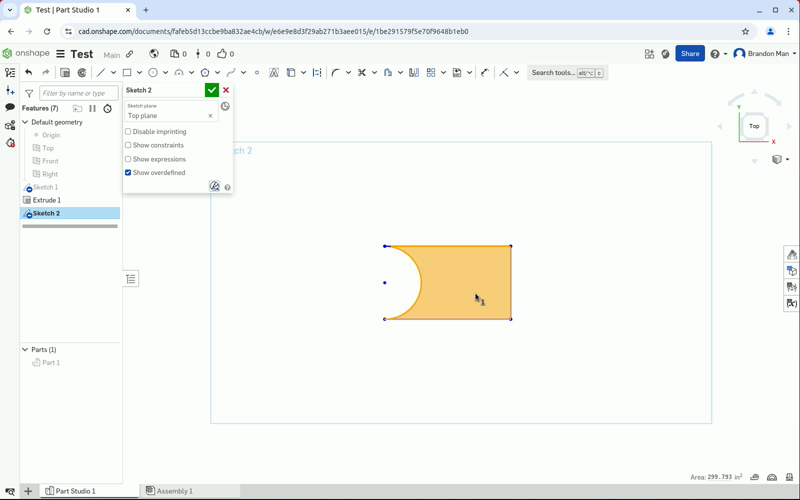
mouse_move(73, 352)
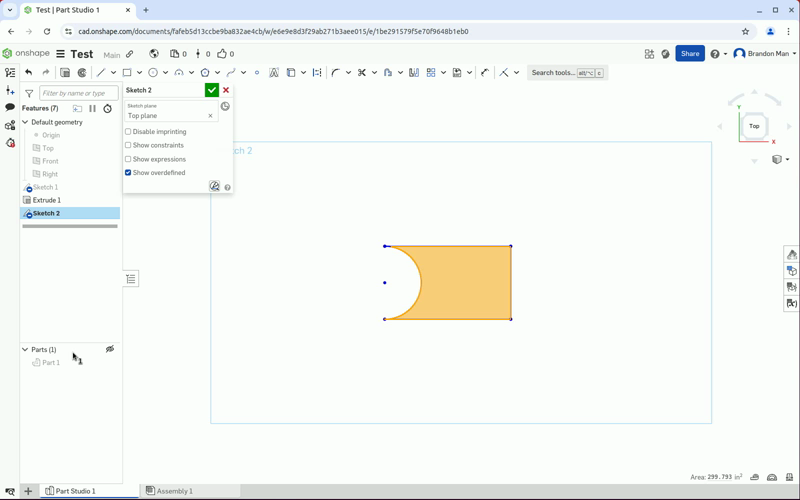
key(shift+y)
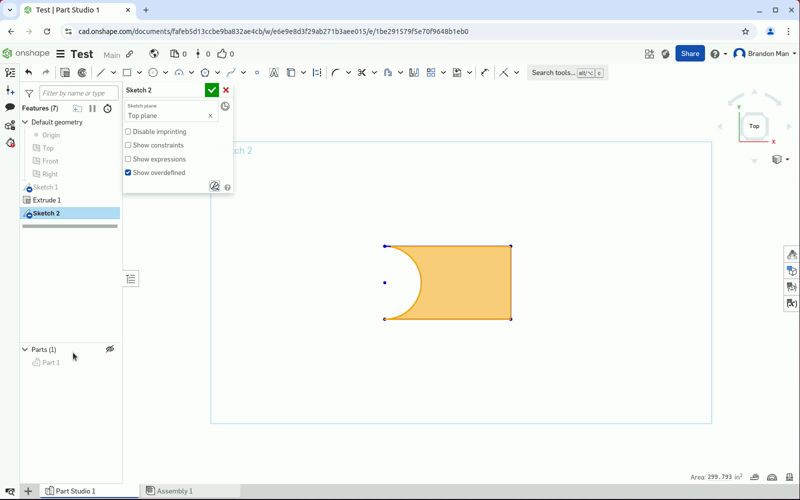
key(shift+e)
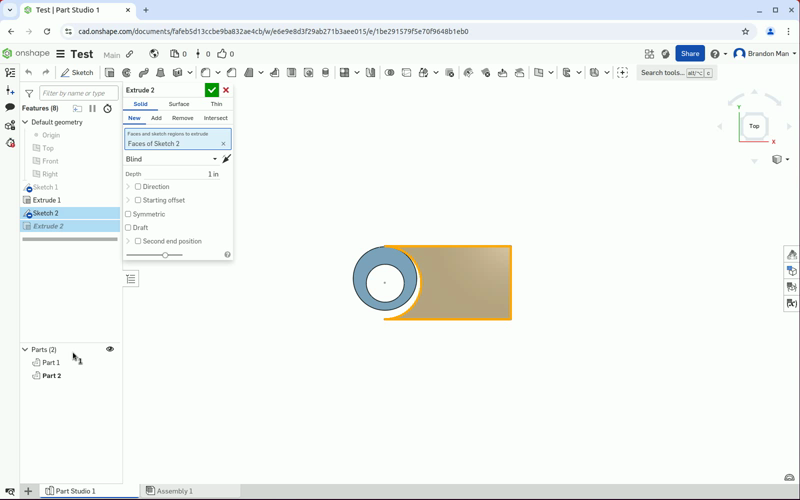
mouse_move(143, 106)
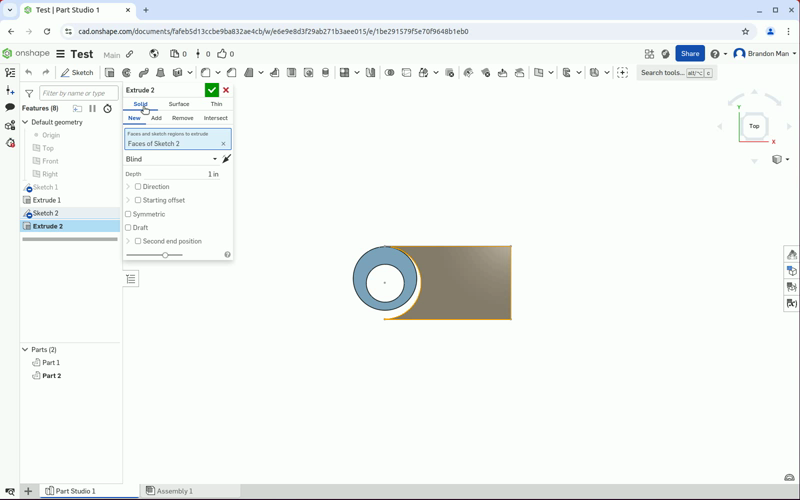
click(143, 106)
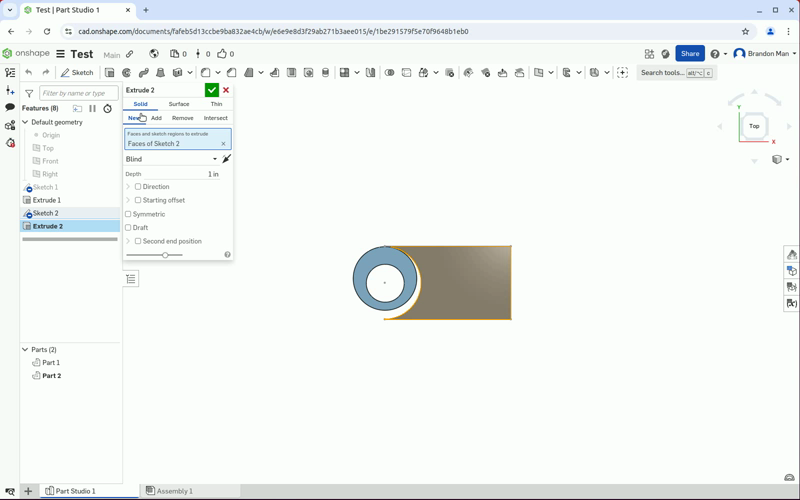
mouse_move(137, 120)
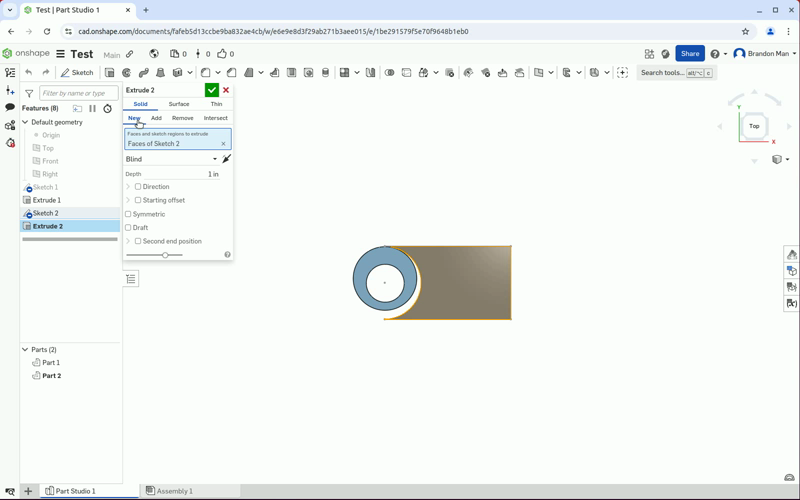
click(137, 120)
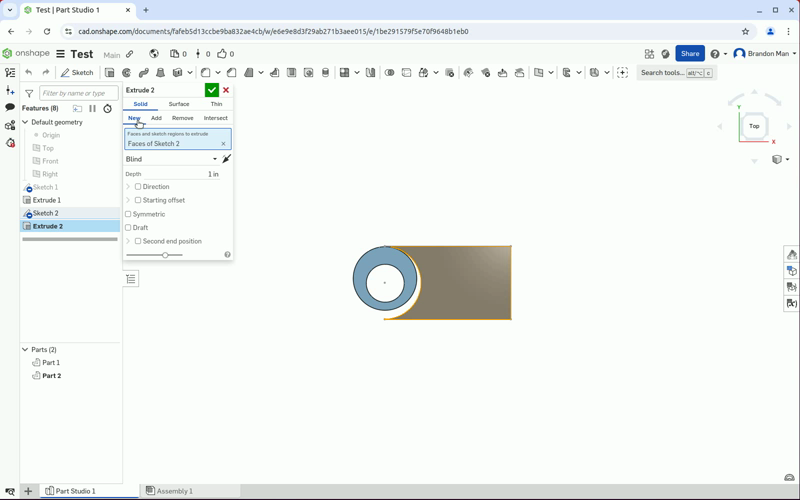
key(tab, 4)
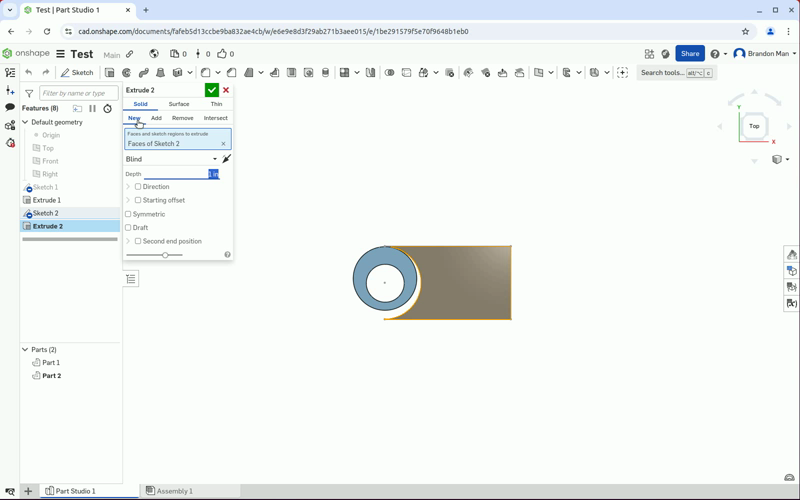
text(3.851)
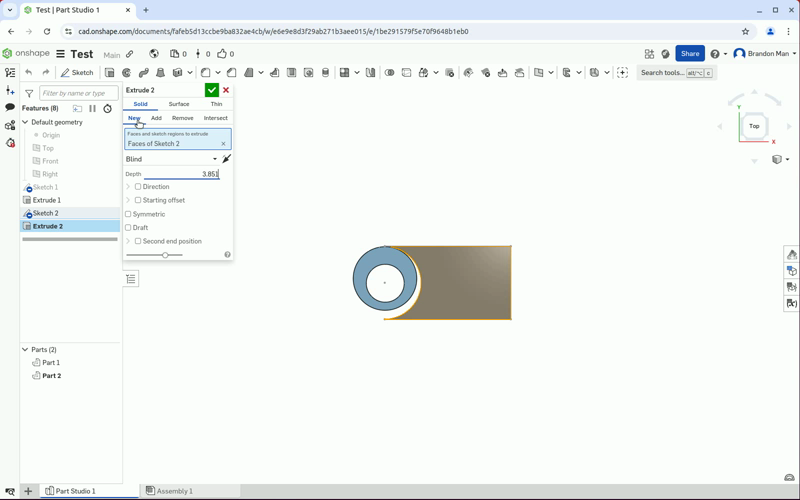
key(enter)
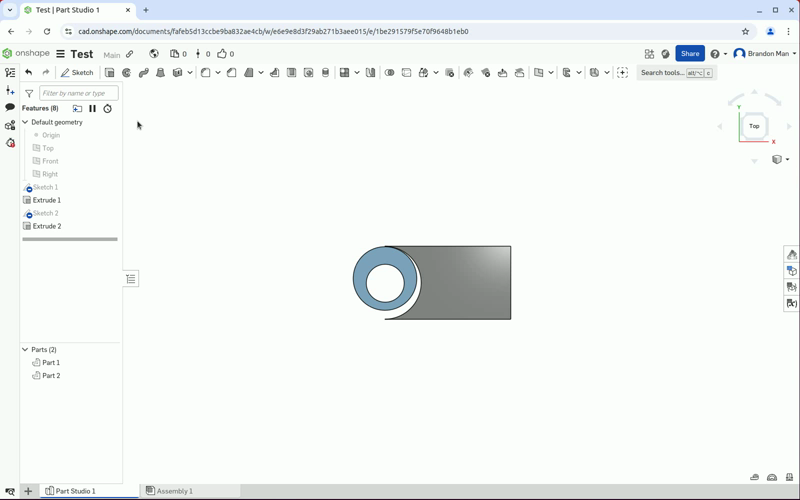
key(shift+h)
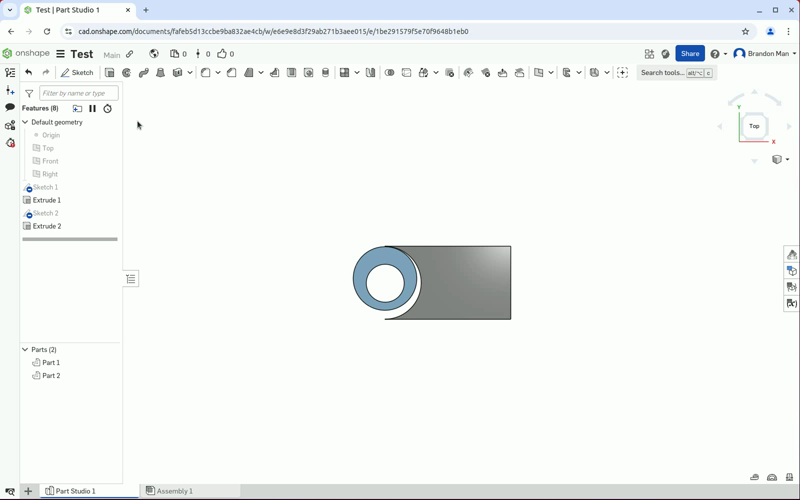
key(shift+h)
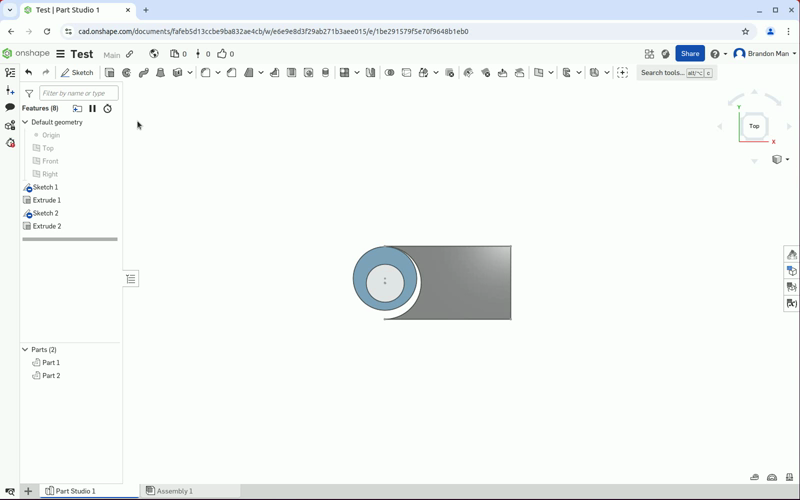
key(shift+7)
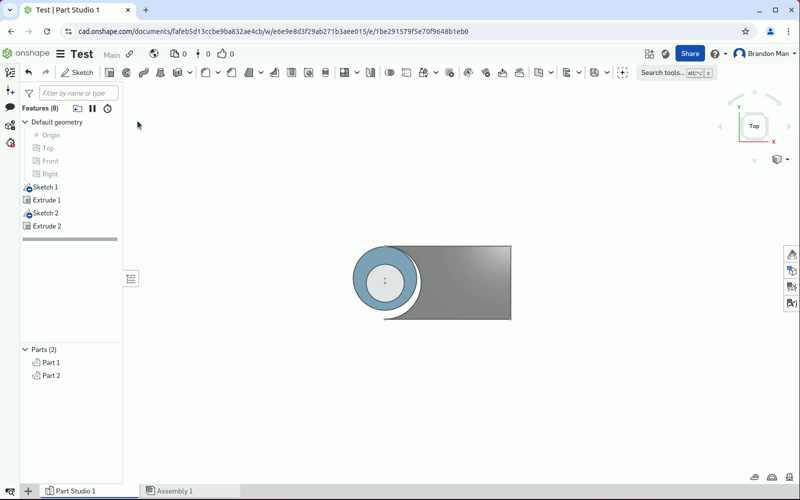
key(up, 3)
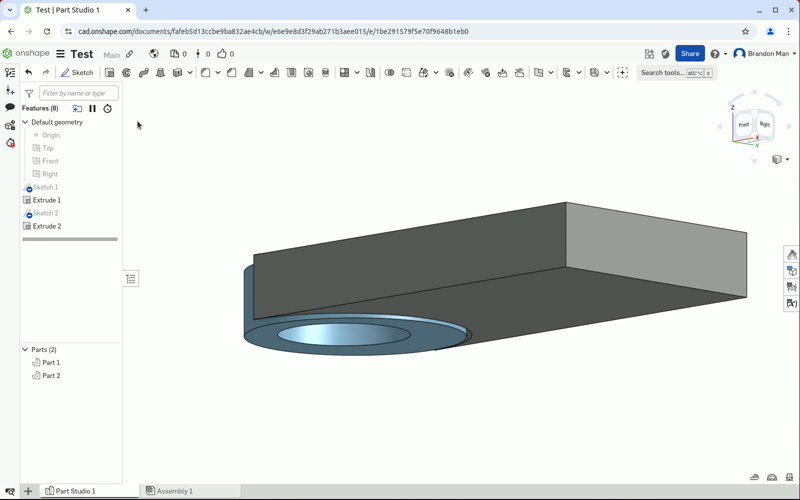
key(left, 3)
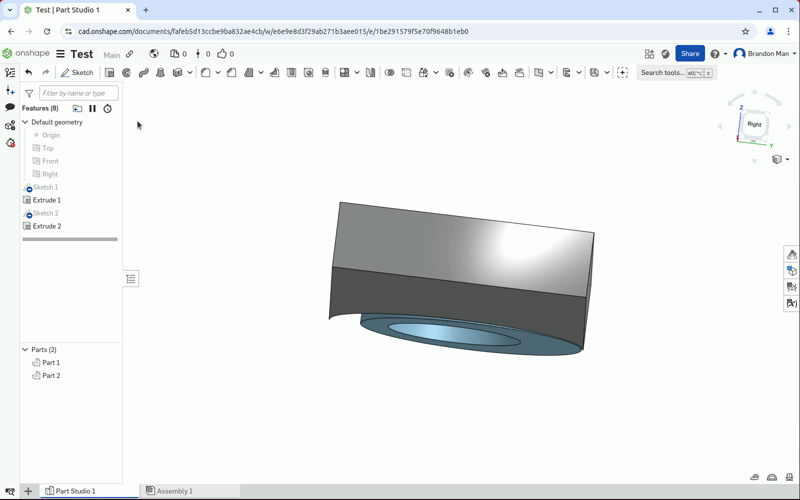
key(right, 3)
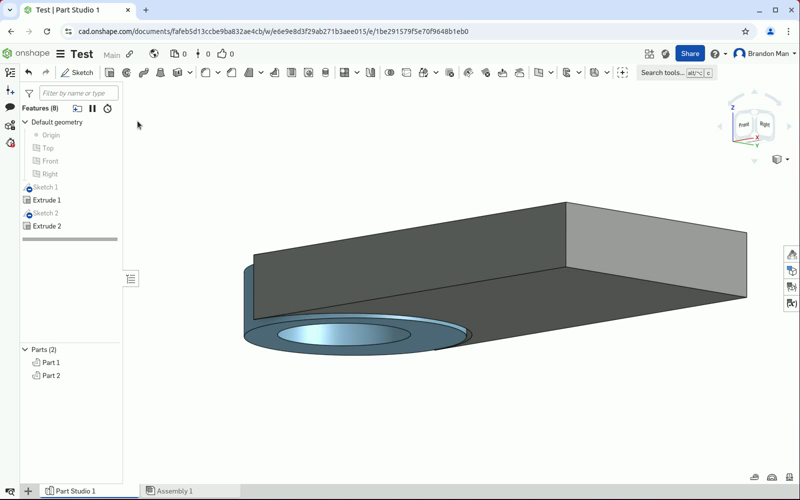
key(down, 3)
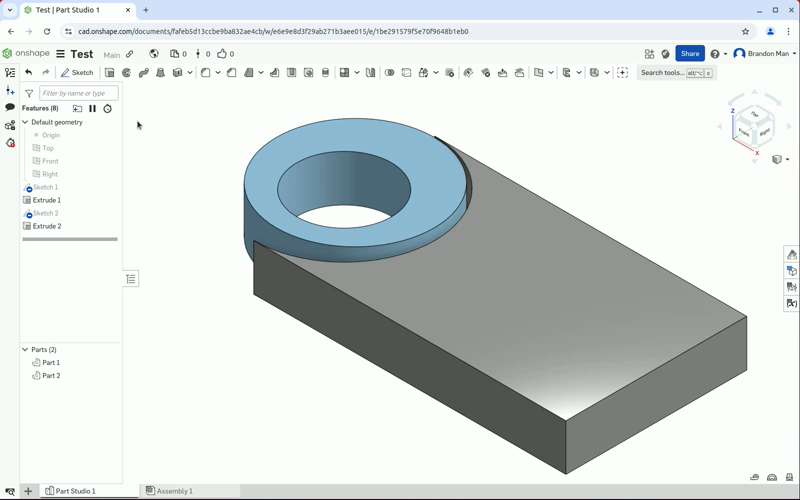
mouse_move(73, 189)
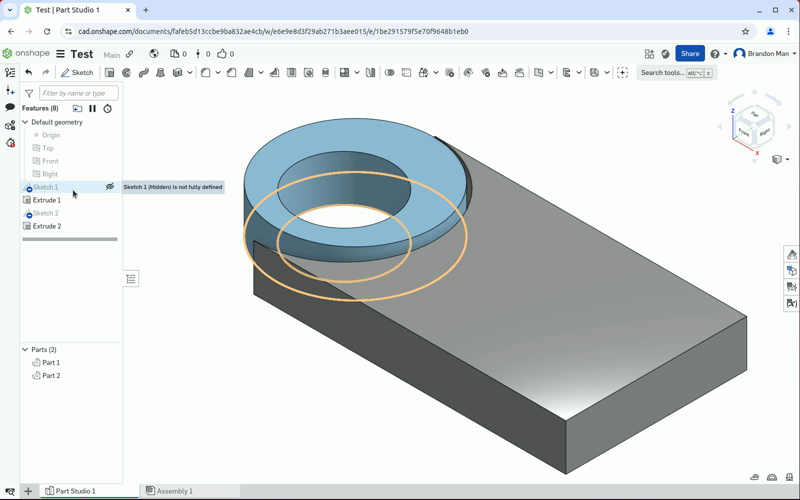
click(73, 189)